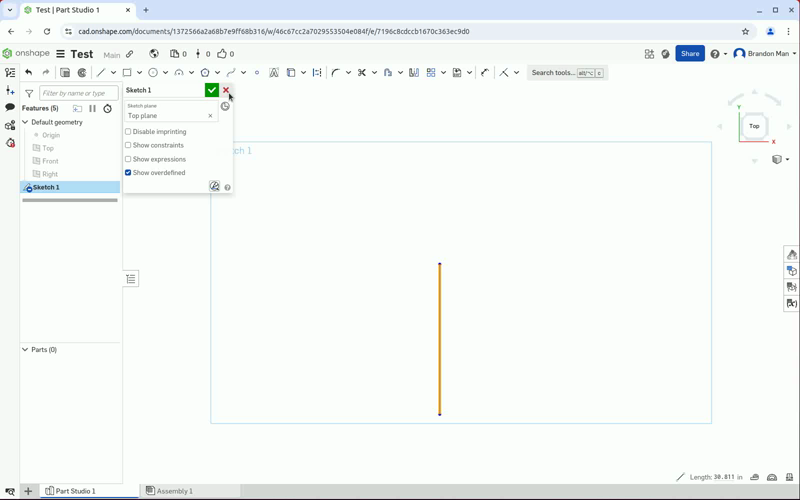
key(shift+h)
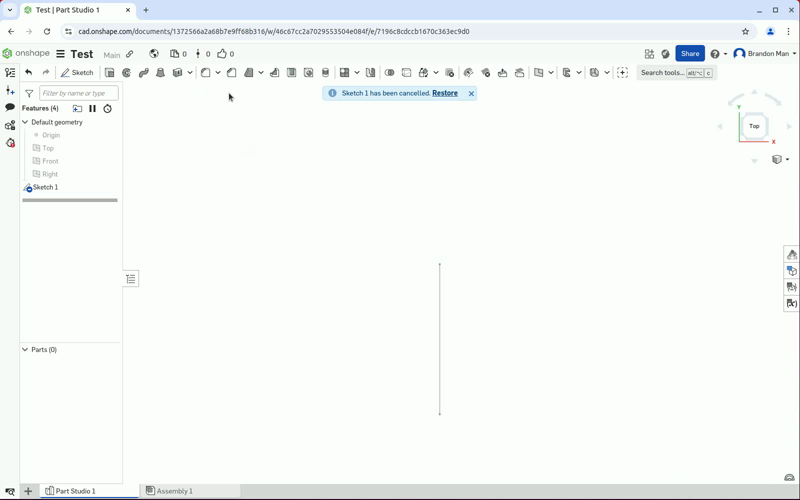
mouse_move(73, 352)
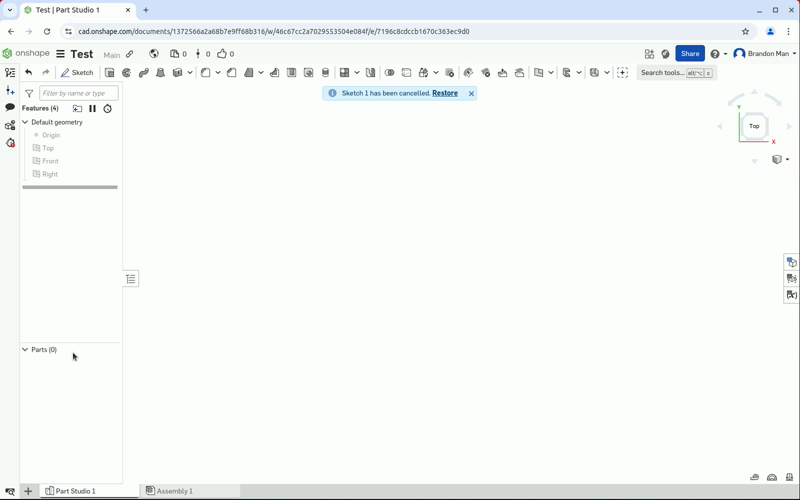
key(y)
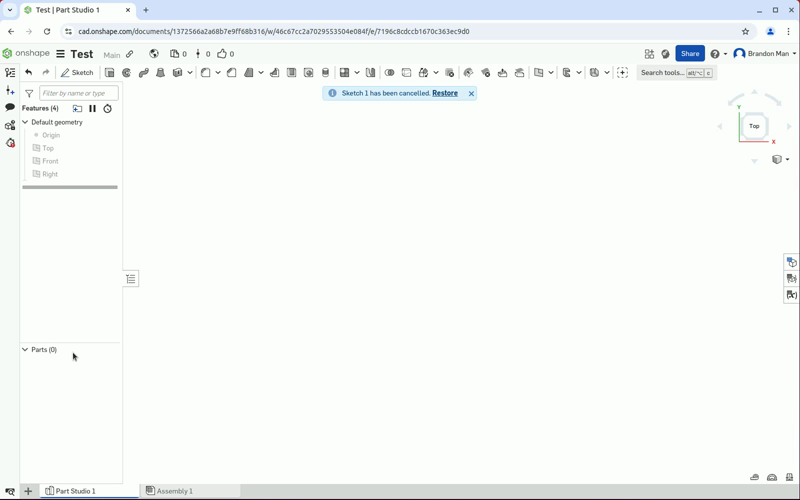
key(shift+p)
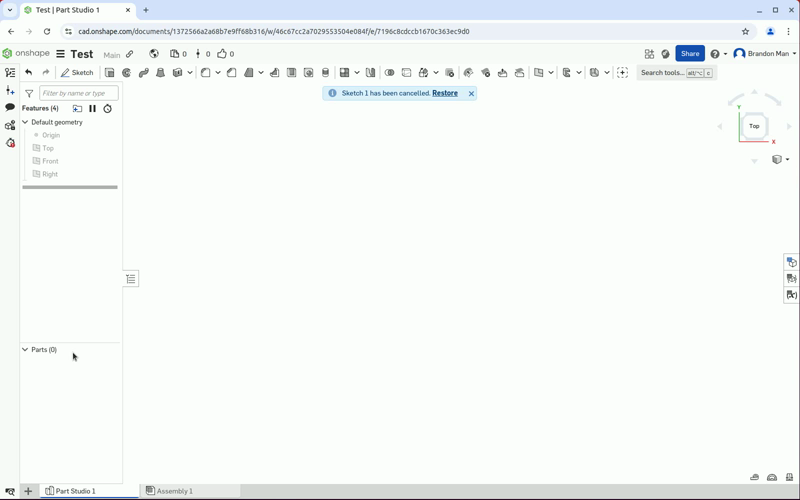
key(space)
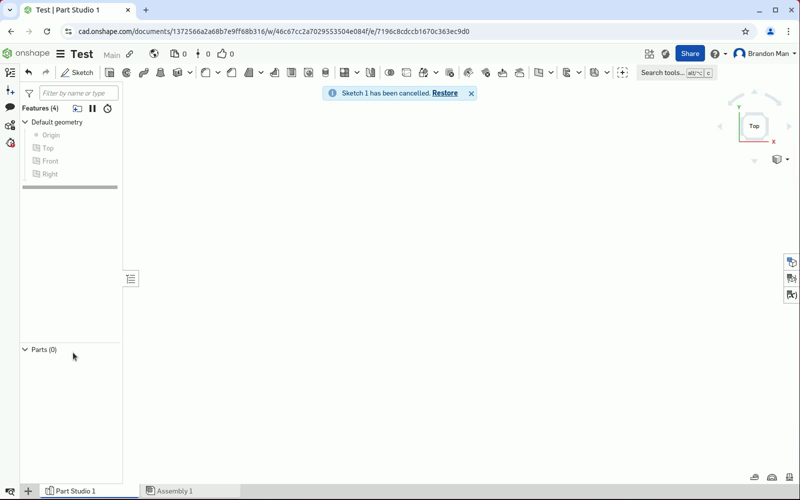
key_down(shift)
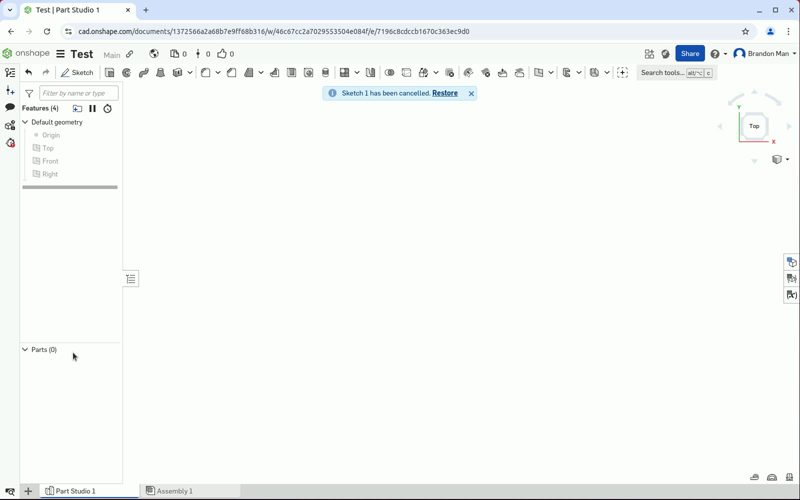
key(up)
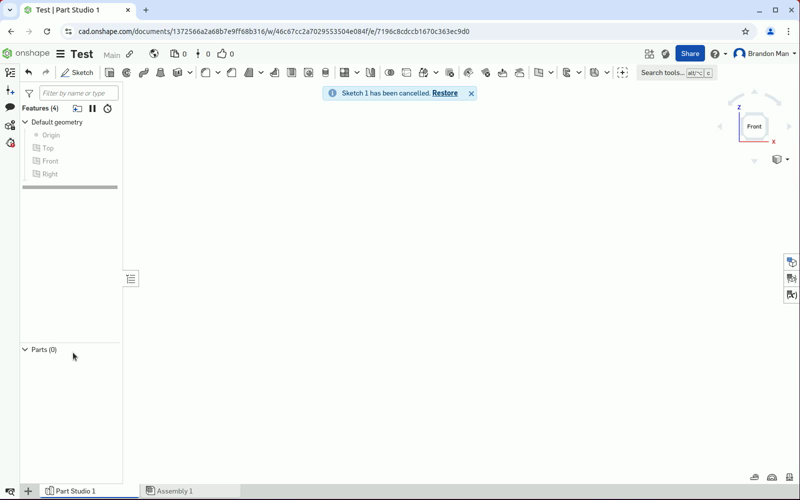
key_up(shift)
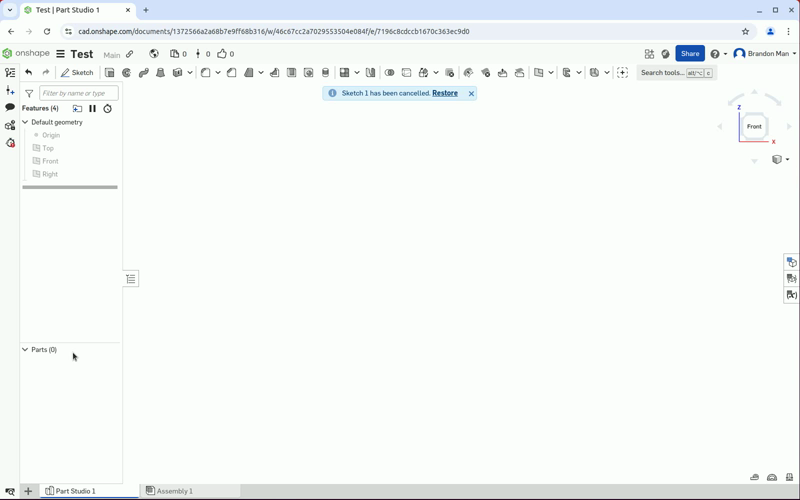
mouse_move(73, 352)
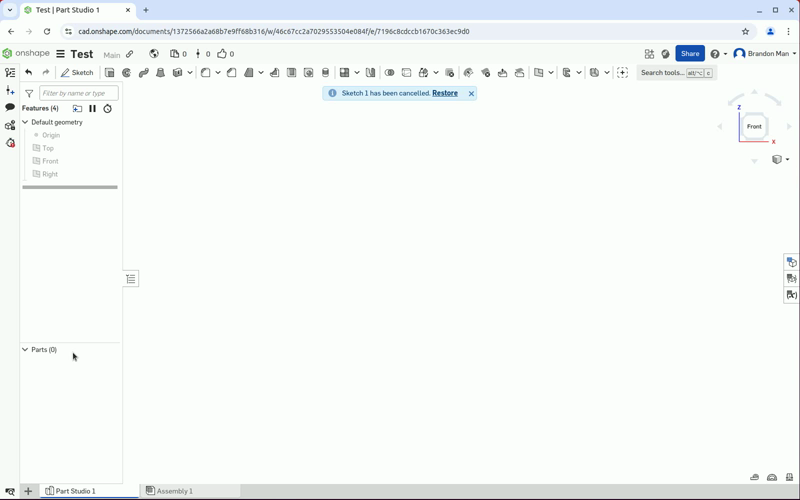
key(shift+y)
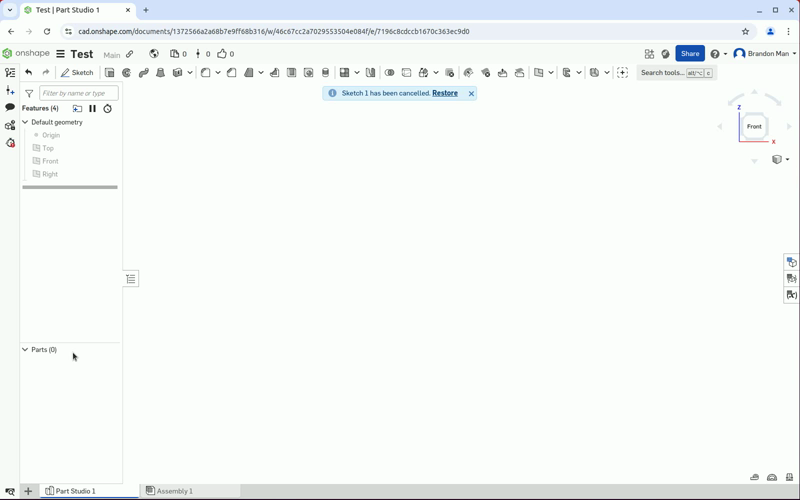
key(shift+s)
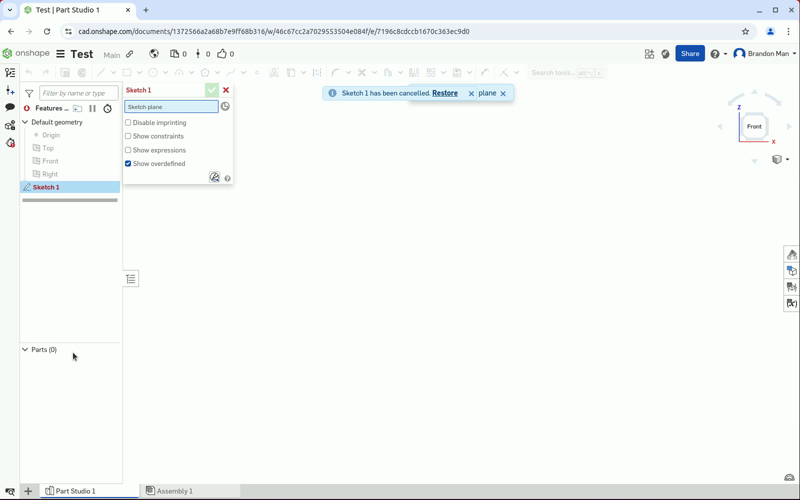
mouse_move(73, 163)
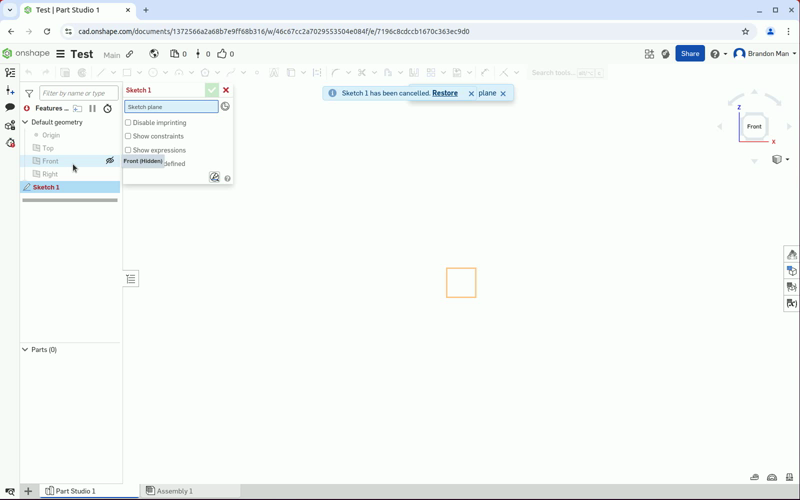
click(73, 163)
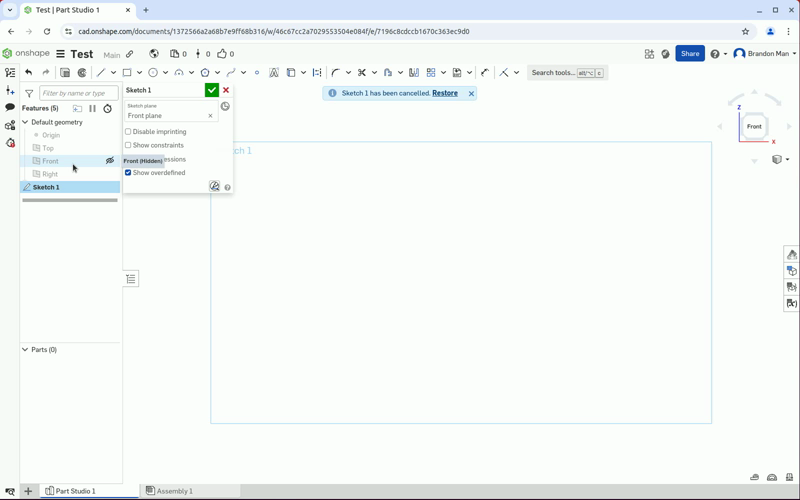
mouse_move(73, 352)
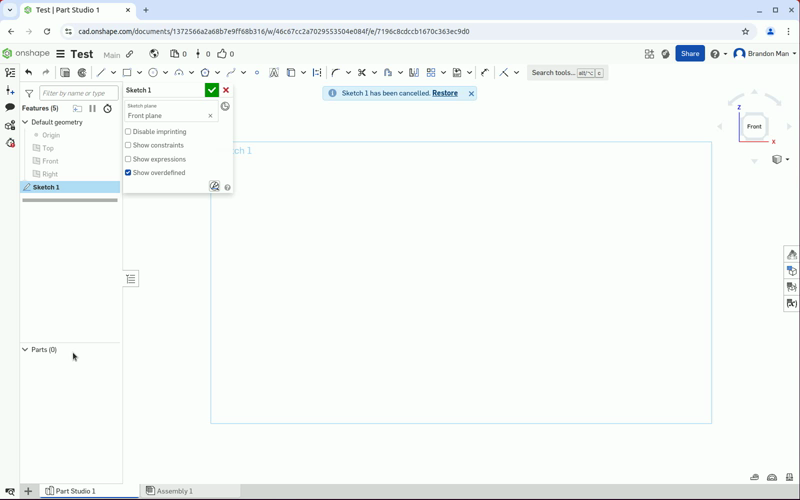
key(y)
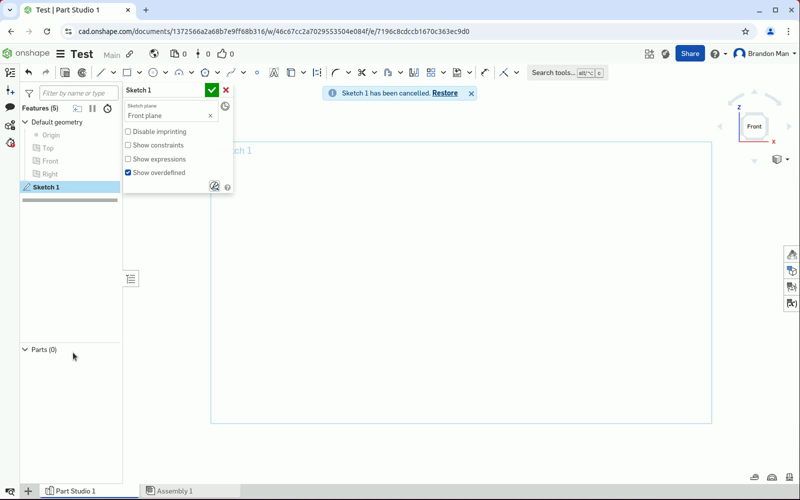
key(l)
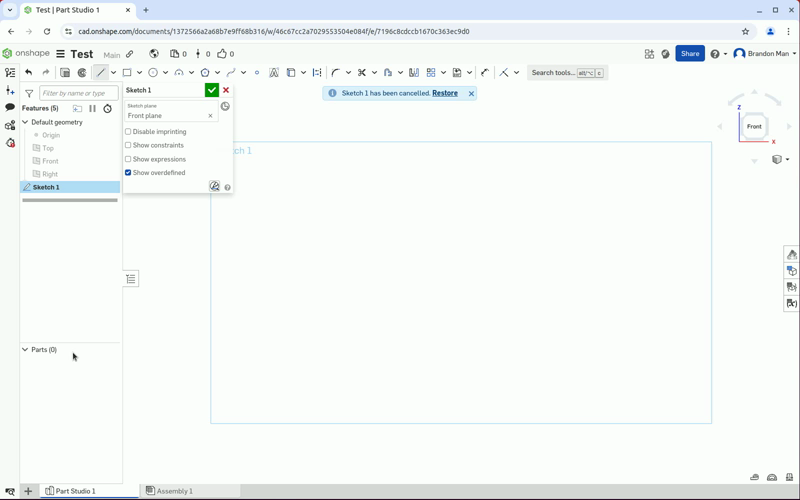
key_down(shift)
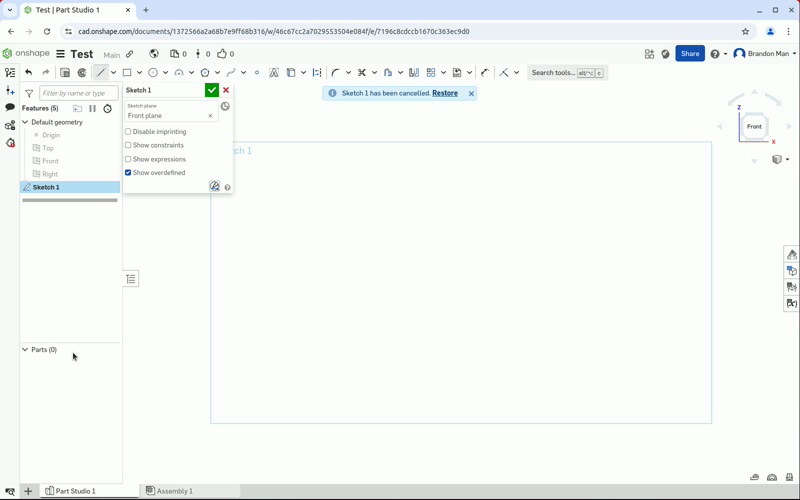
mouse_move(431, 328)
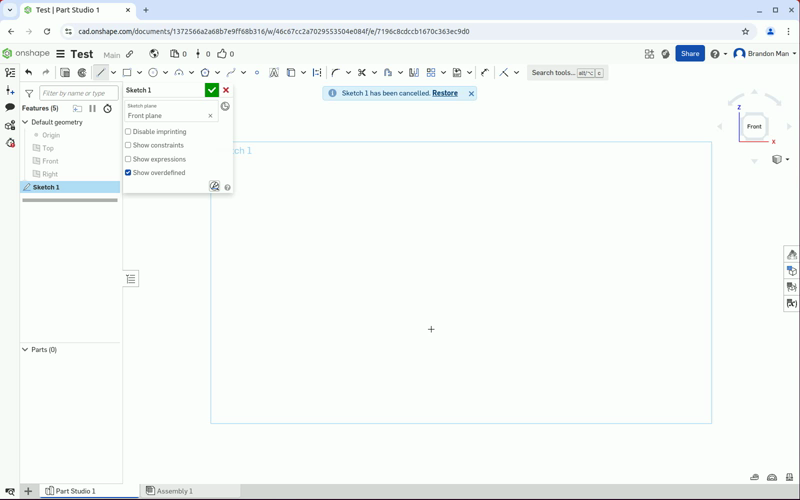
click(431, 328)
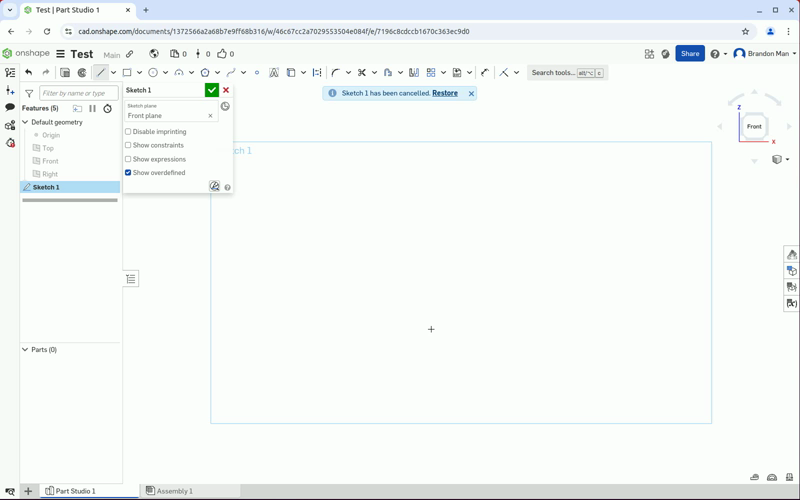
key_up(shift)
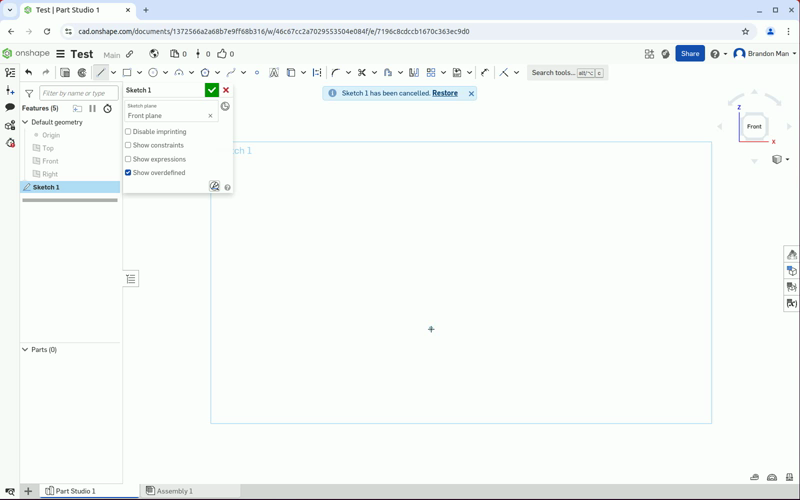
key_down(shift)
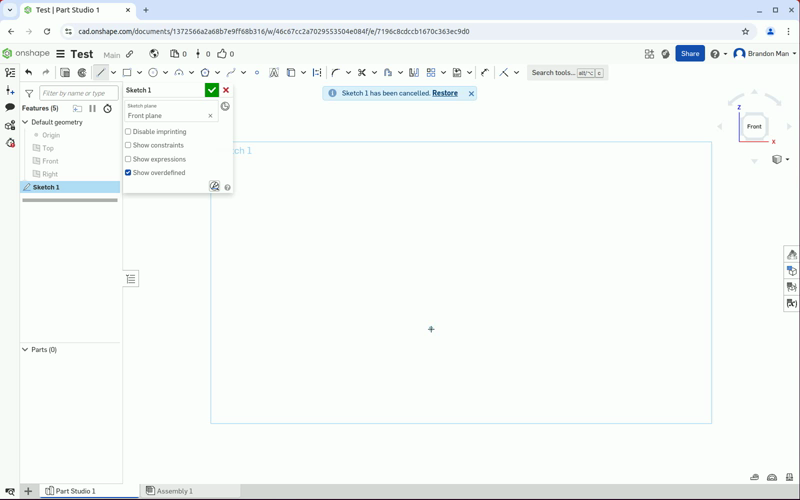
mouse_move(543, 328)
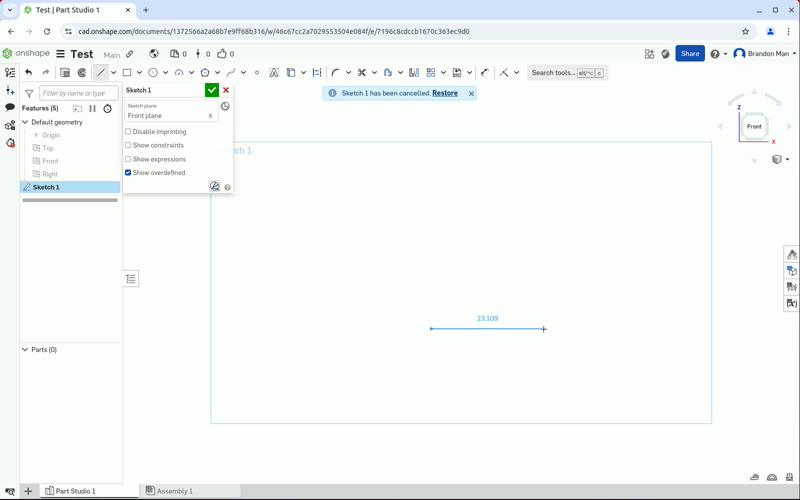
click(543, 328)
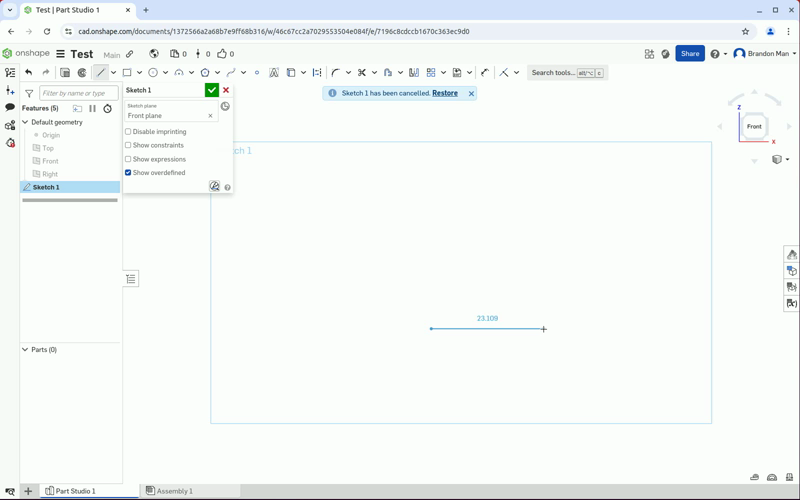
key_up(shift)
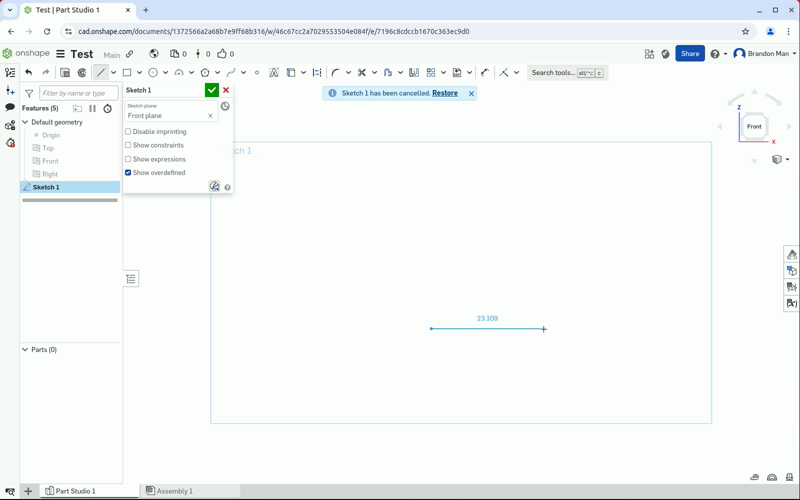
key_down(shift)
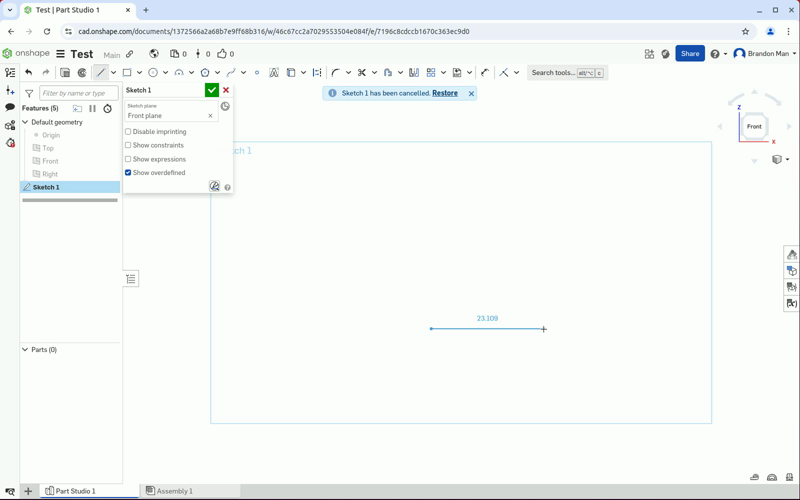
mouse_move(543, 216)
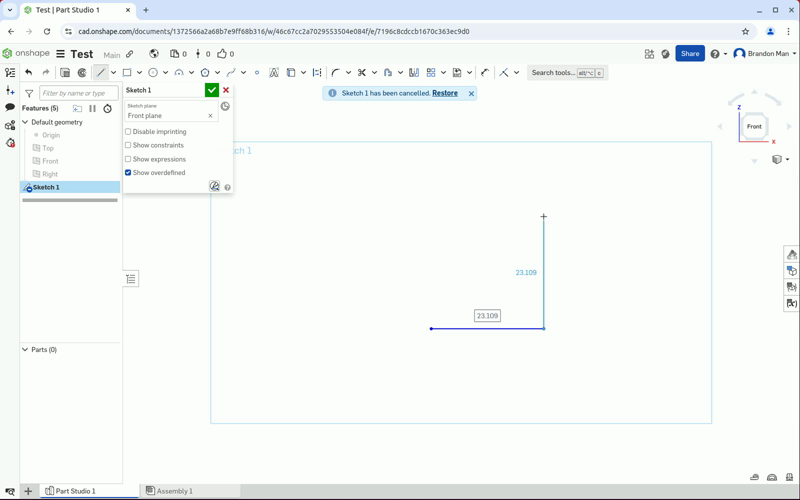
click(543, 216)
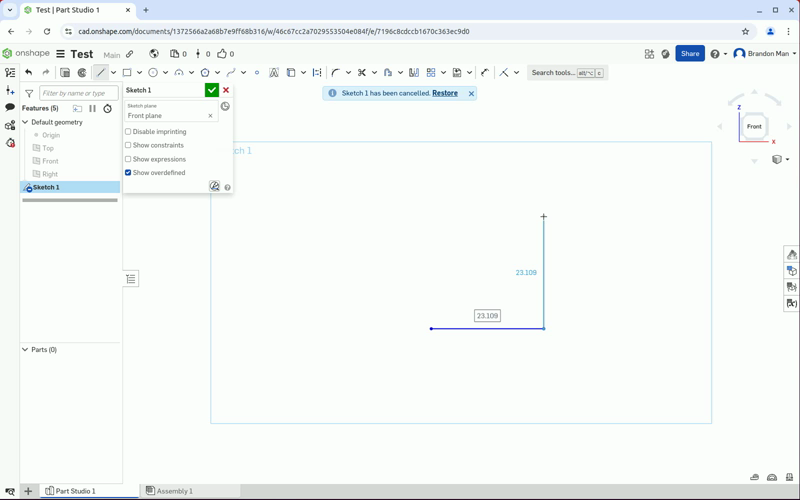
key_up(shift)
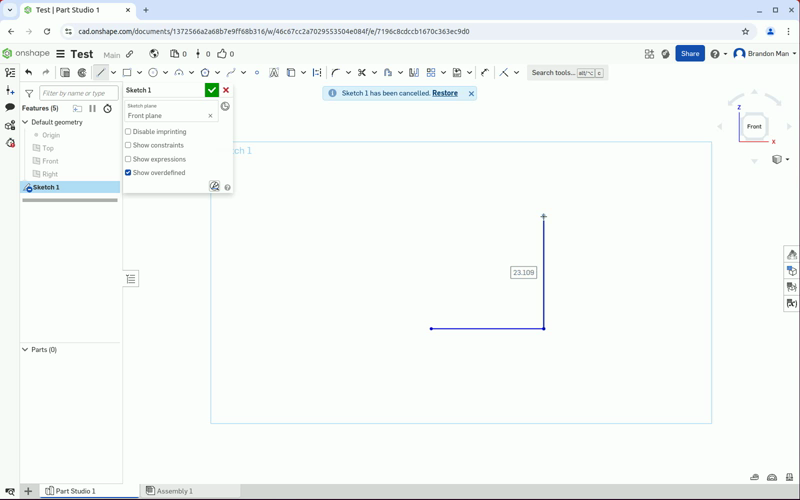
key_down(shift)
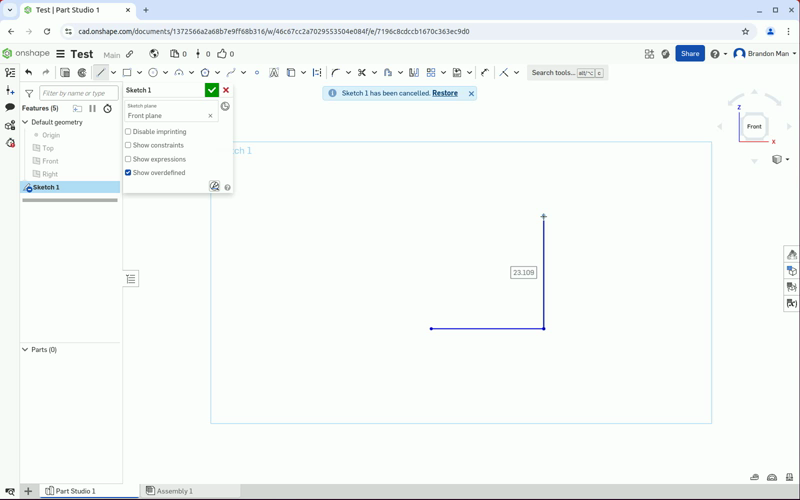
mouse_move(431, 216)
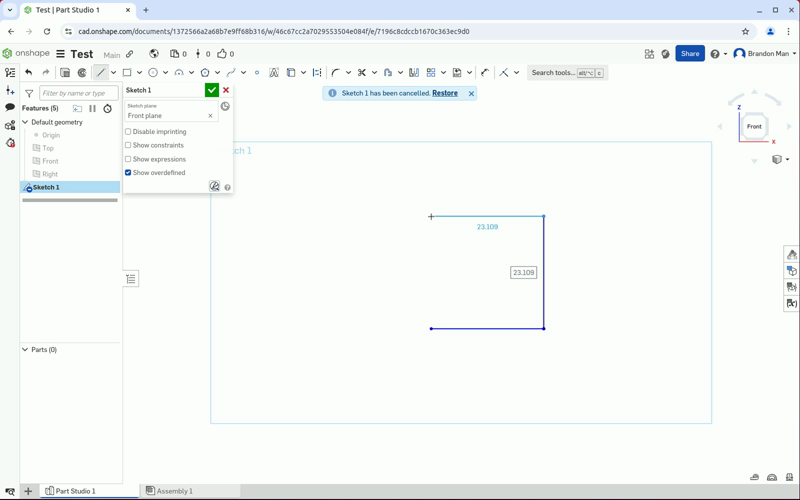
click(431, 216)
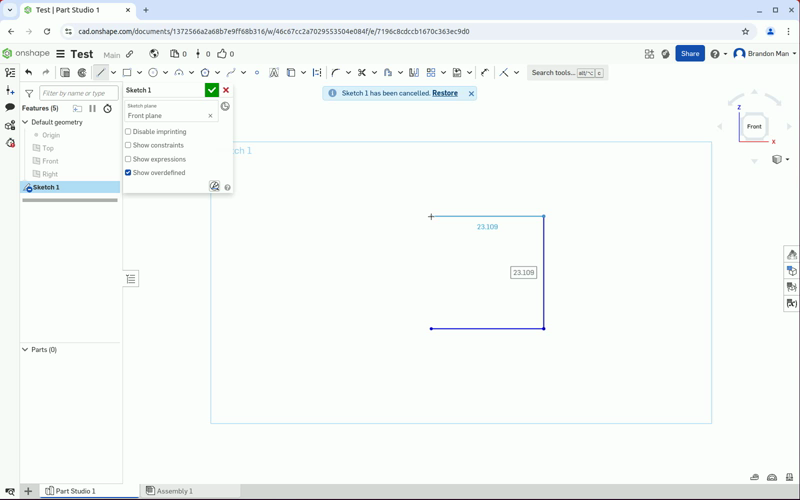
key_up(shift)
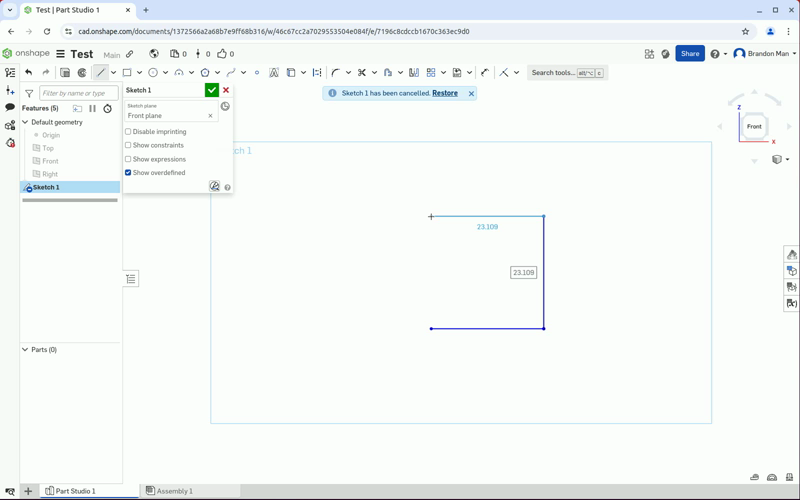
key_down(shift)
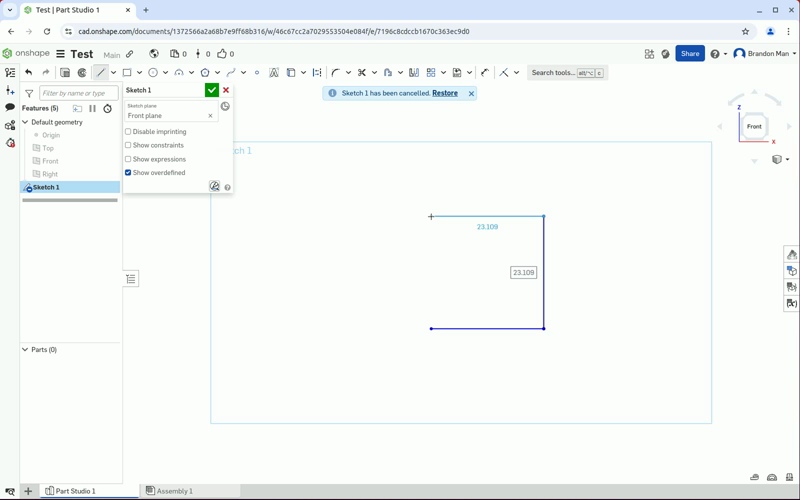
mouse_move(431, 328)
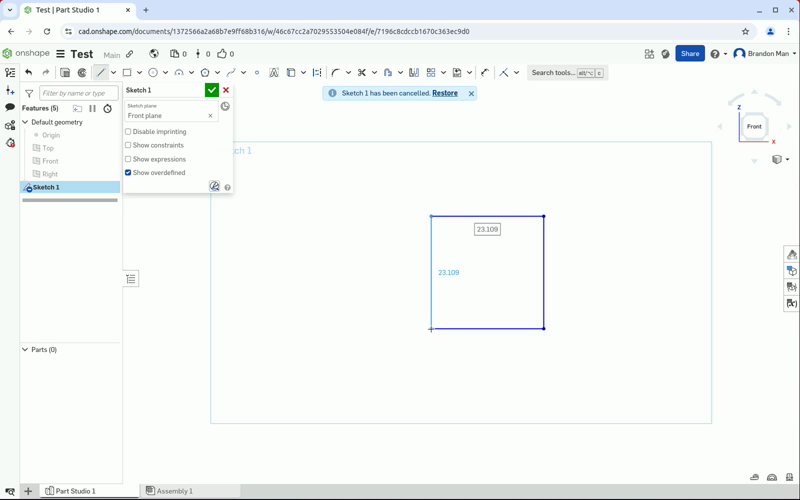
key_up(shift)
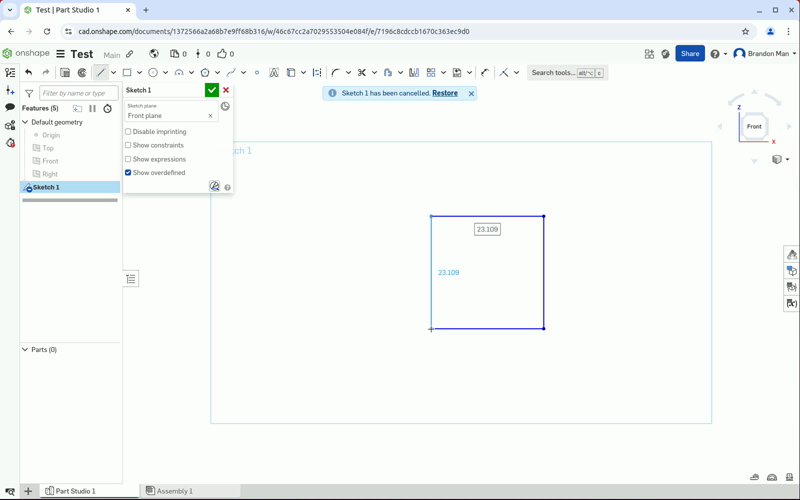
click(431, 328)
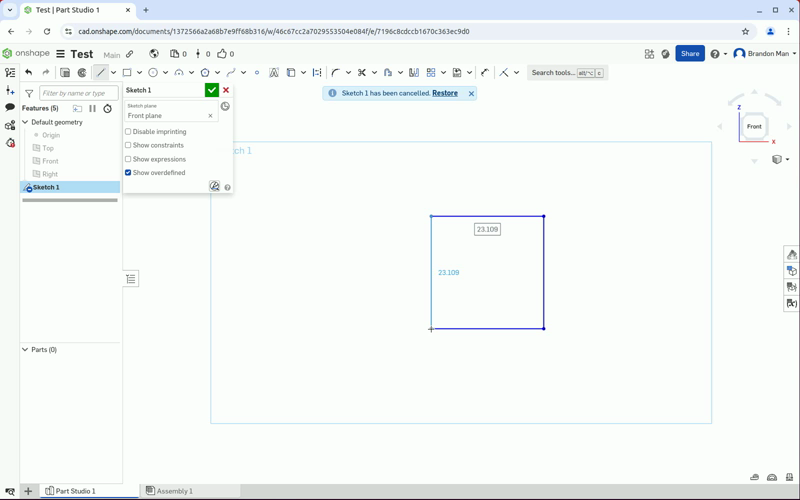
key(esc)
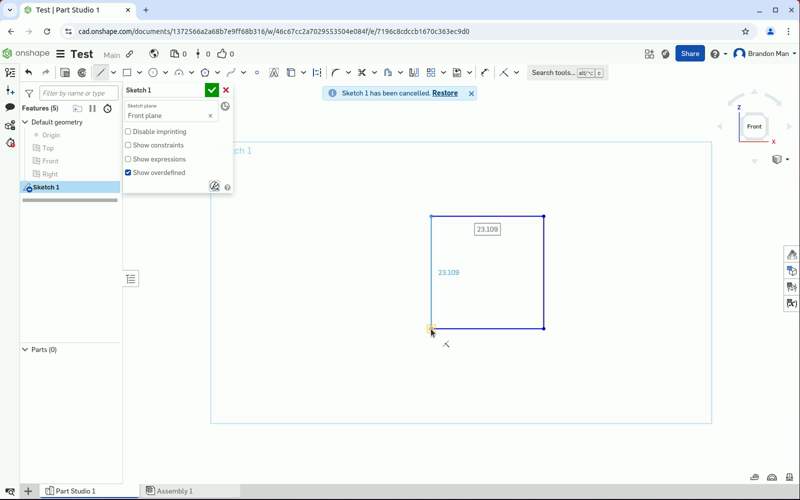
mouse_move(463, 228)
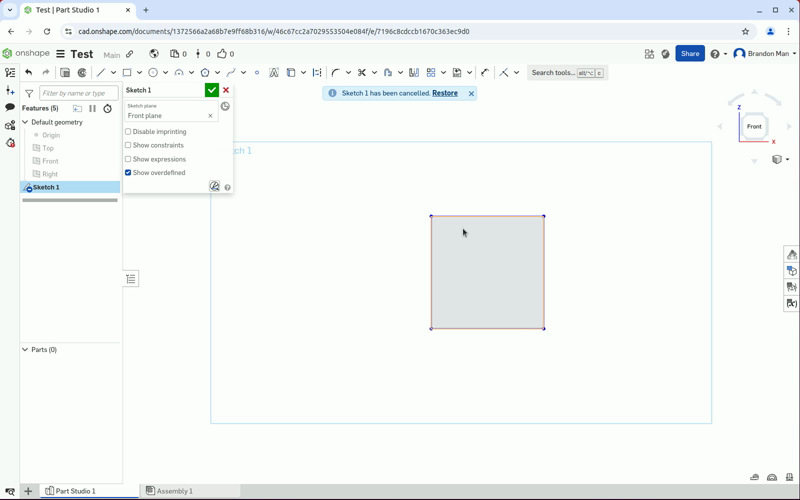
click(463, 228)
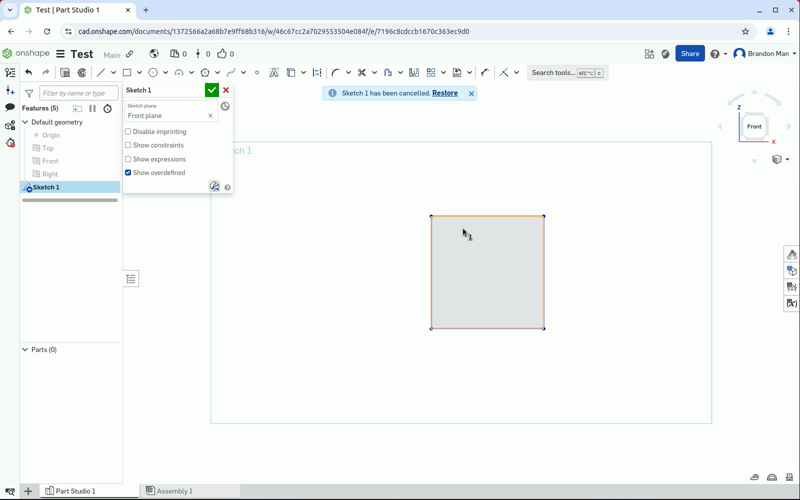
mouse_move(73, 352)
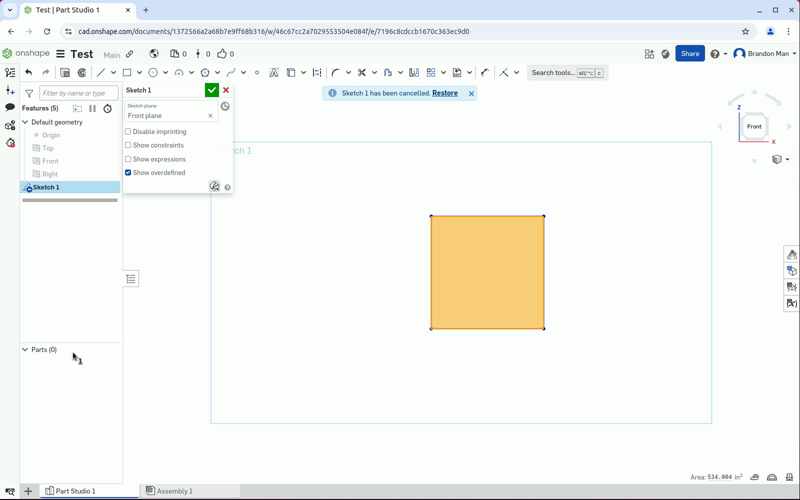
key(shift+y)
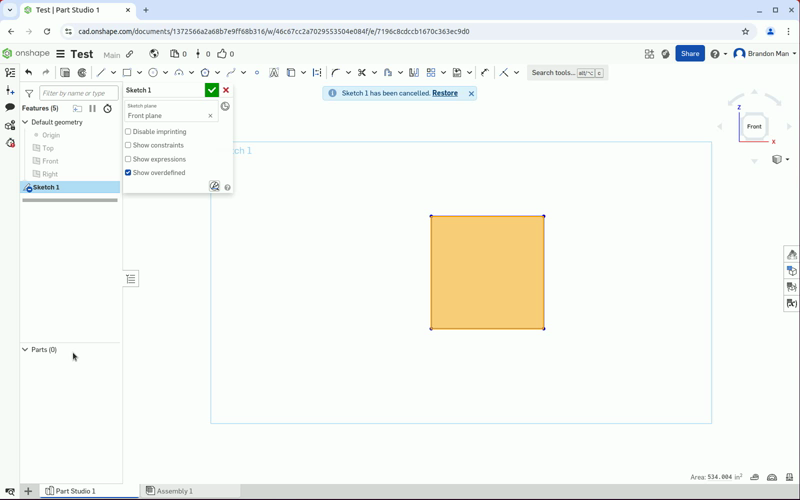
key(shift+e)
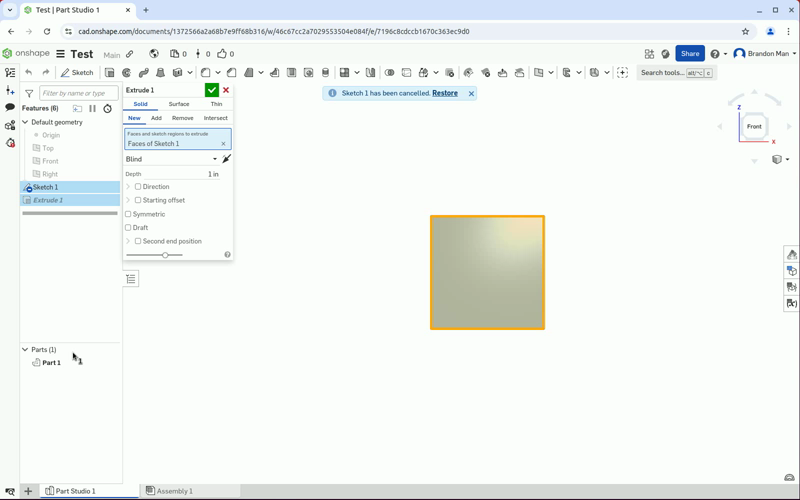
mouse_move(143, 106)
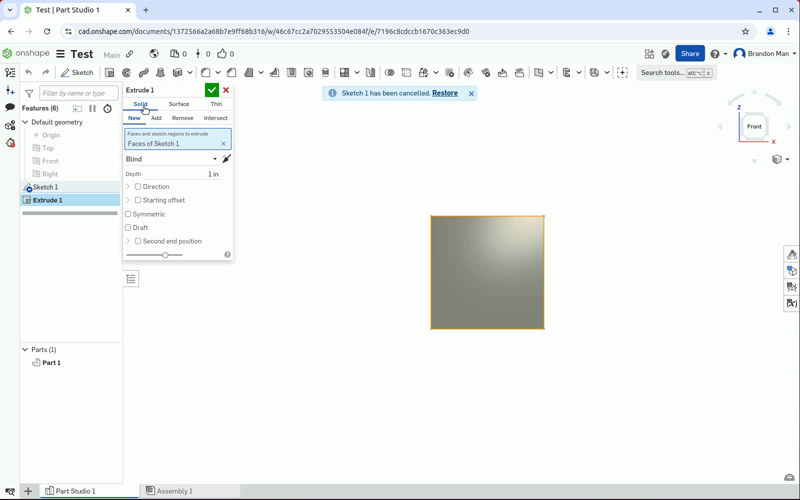
click(143, 106)
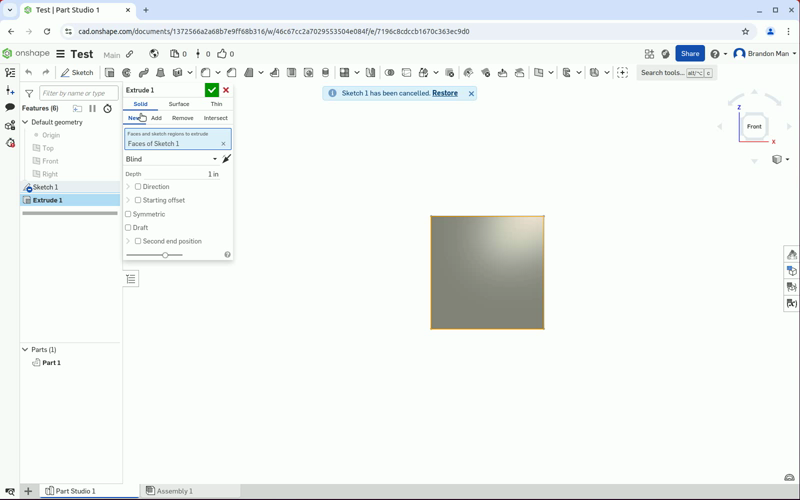
mouse_move(137, 120)
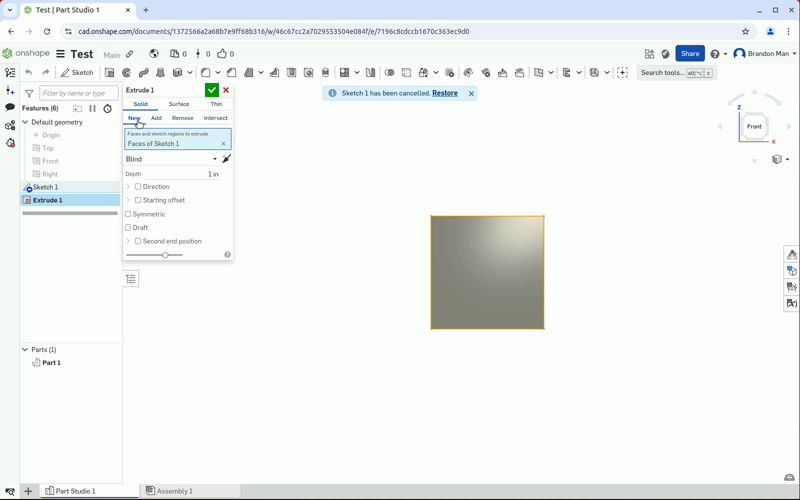
click(137, 120)
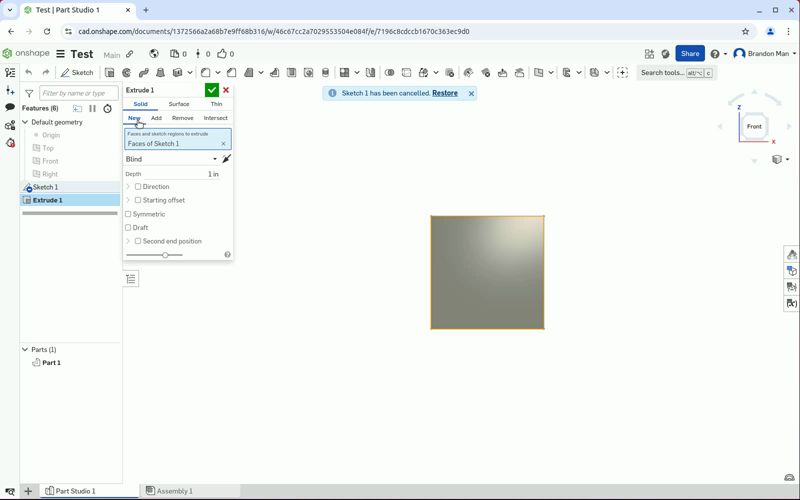
key(tab, 4)
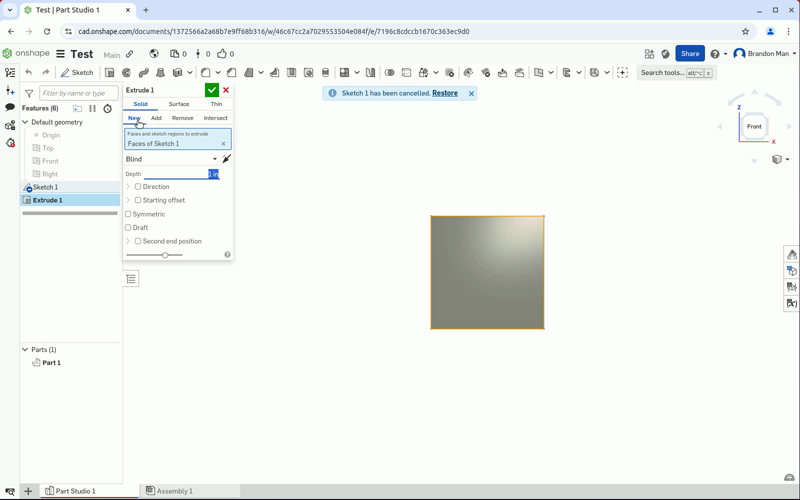
text(23.108)
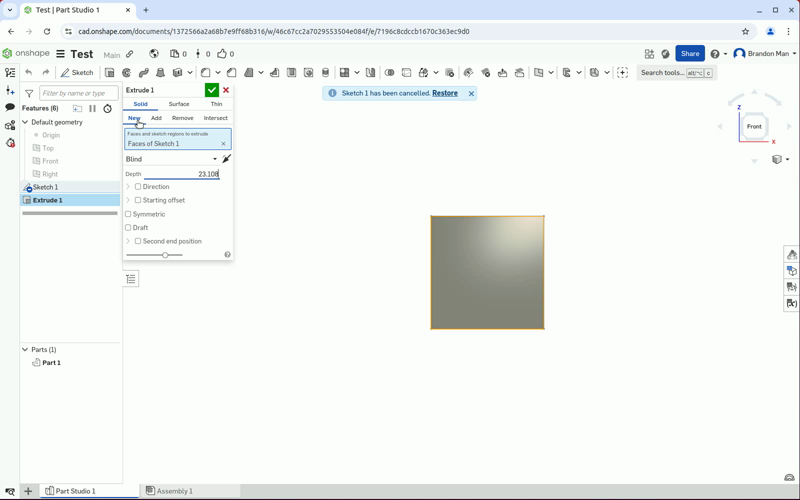
key(enter)
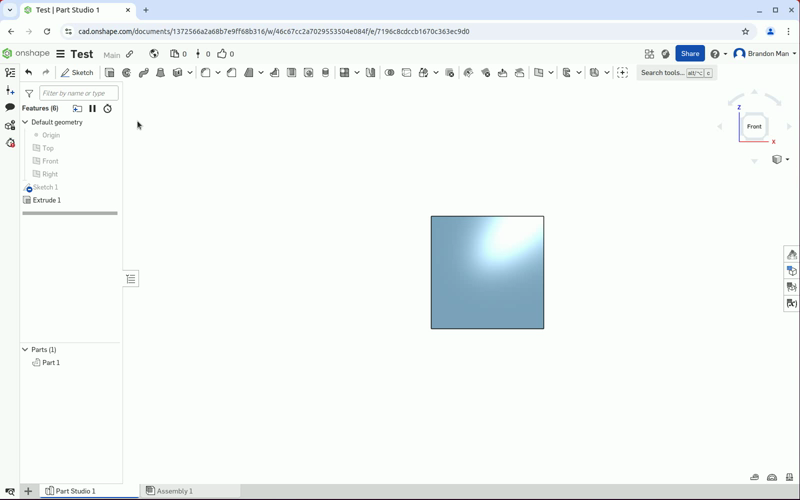
key(shift+h)
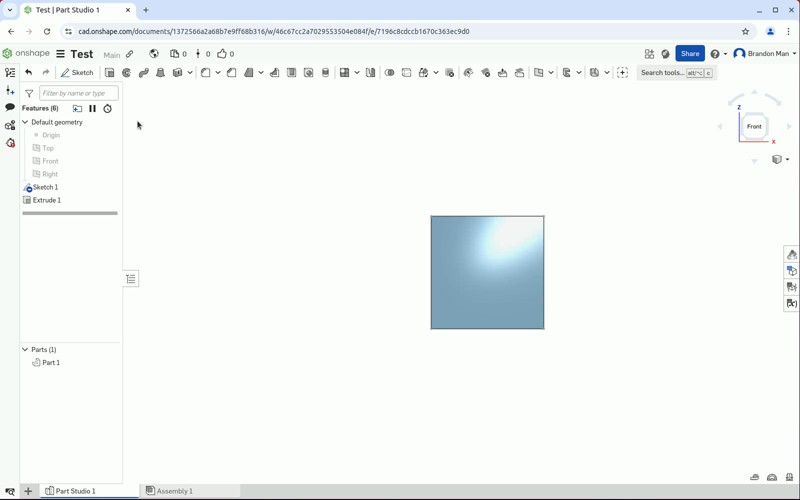
key(shift+h)
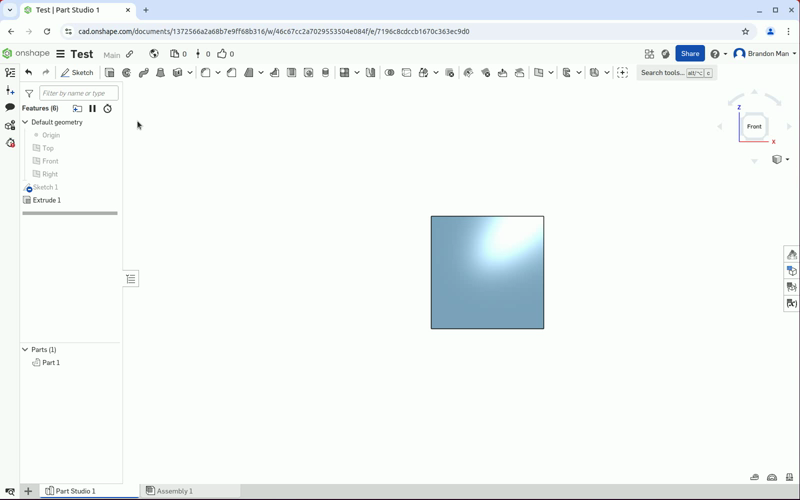
mouse_move(73, 189)
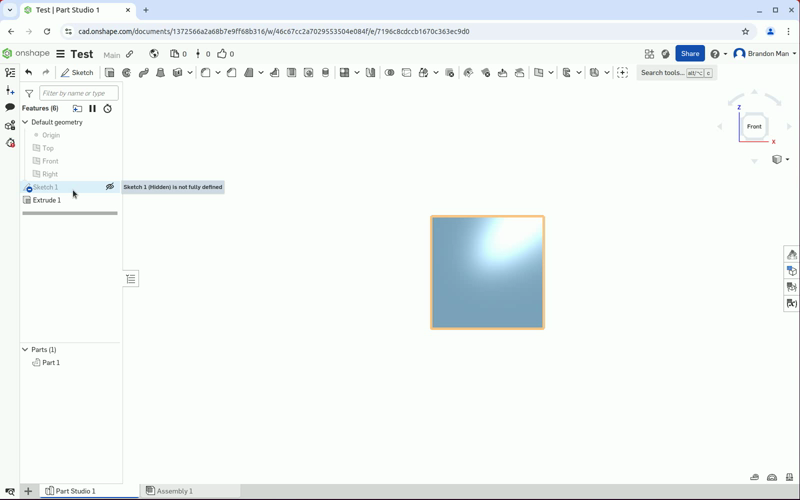
click(73, 189)
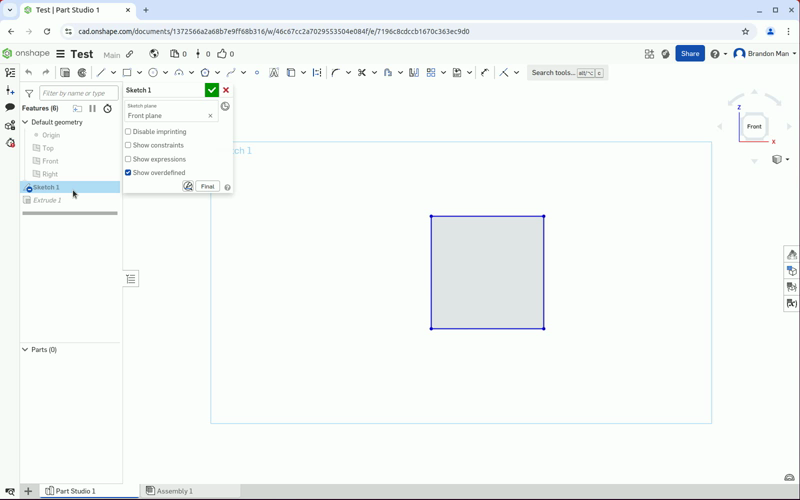
mouse_move(229, 92)
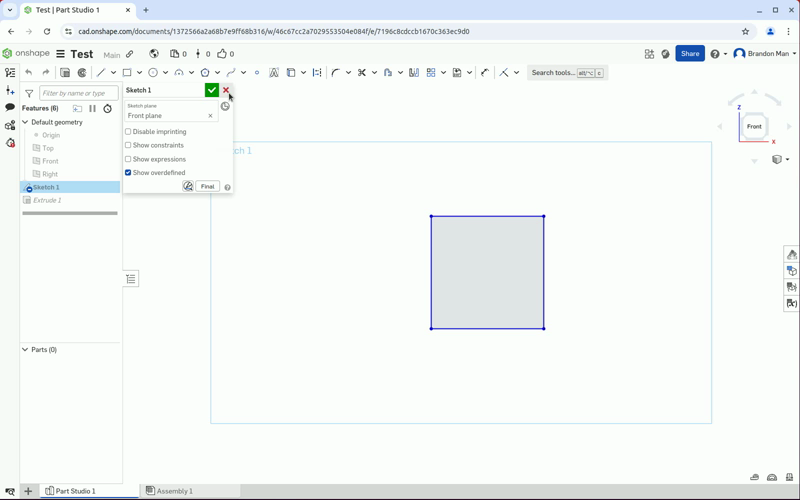
click(229, 92)
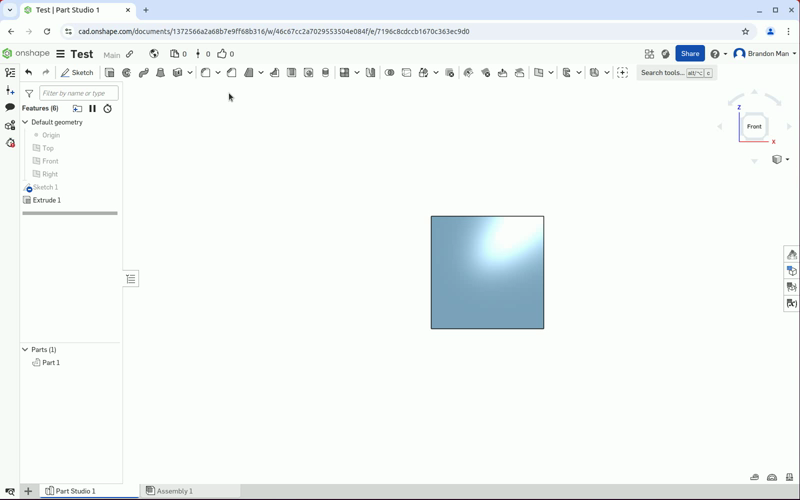
mouse_move(541, 75)
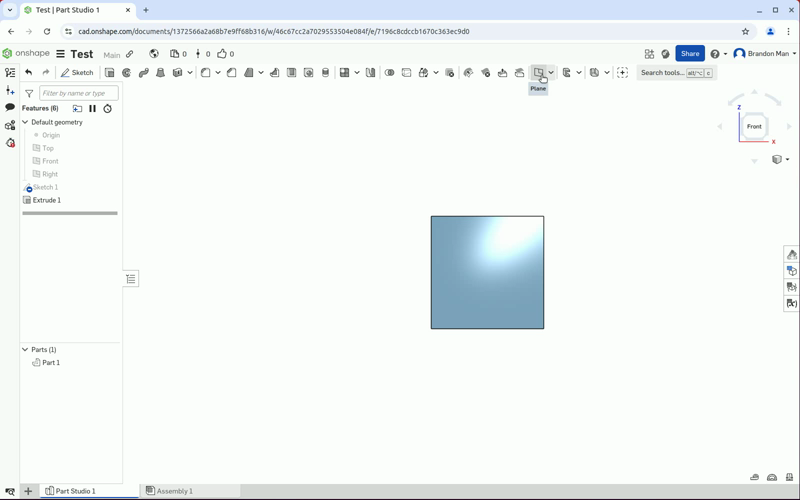
click(541, 75)
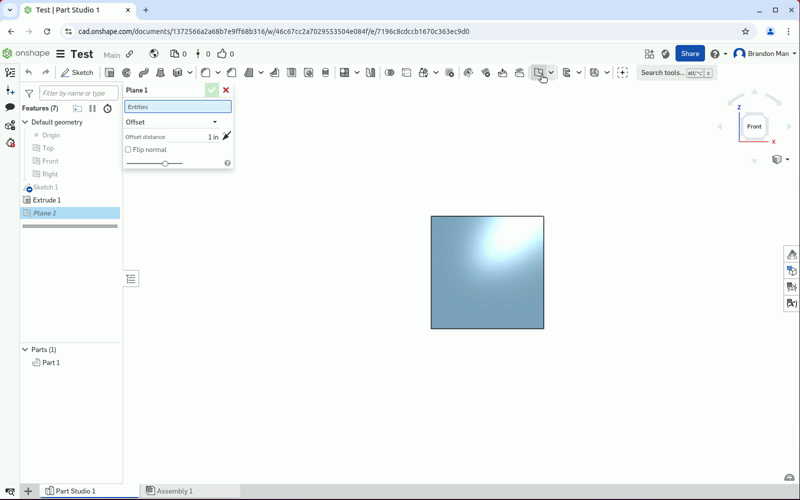
mouse_move(73, 163)
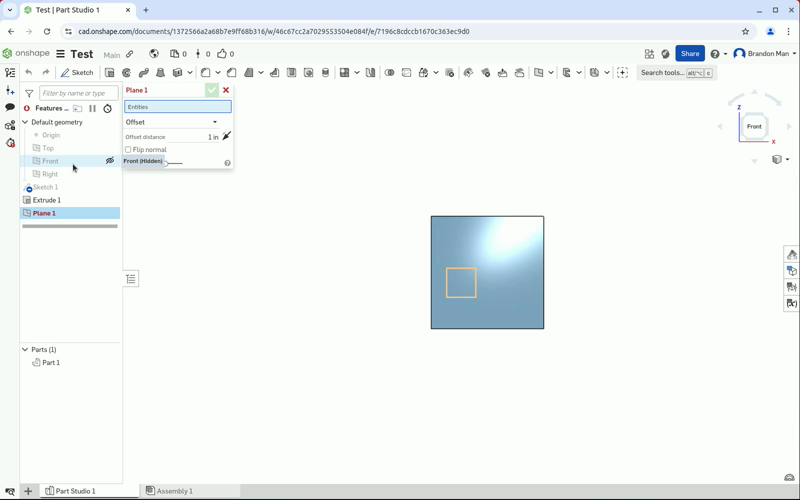
click(73, 163)
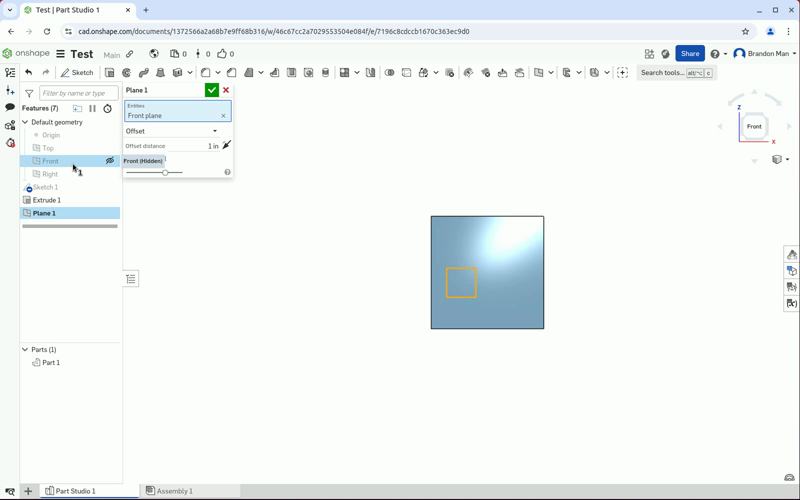
key(tab, 2)
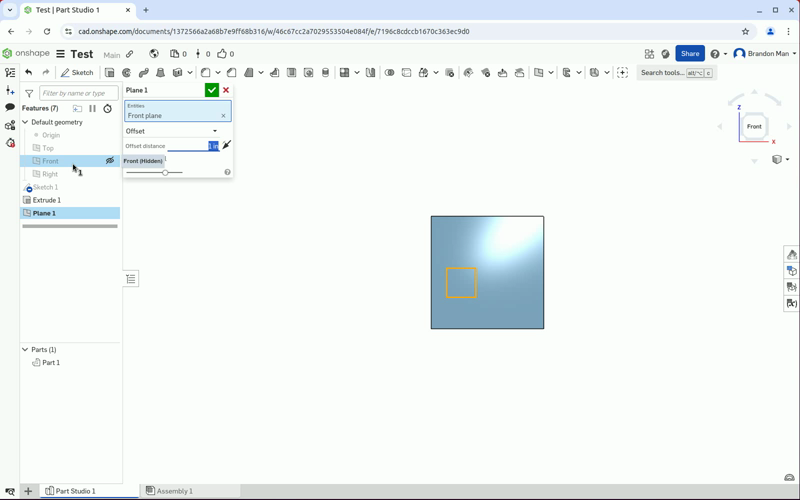
text(23.108)
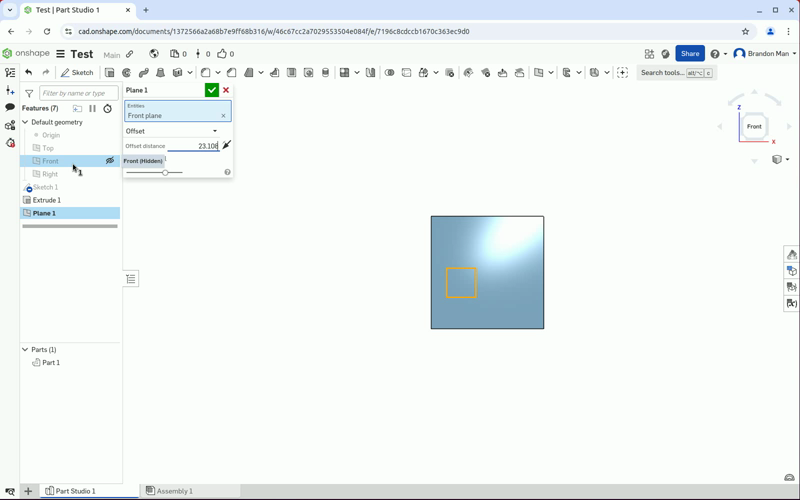
key(enter, 2)
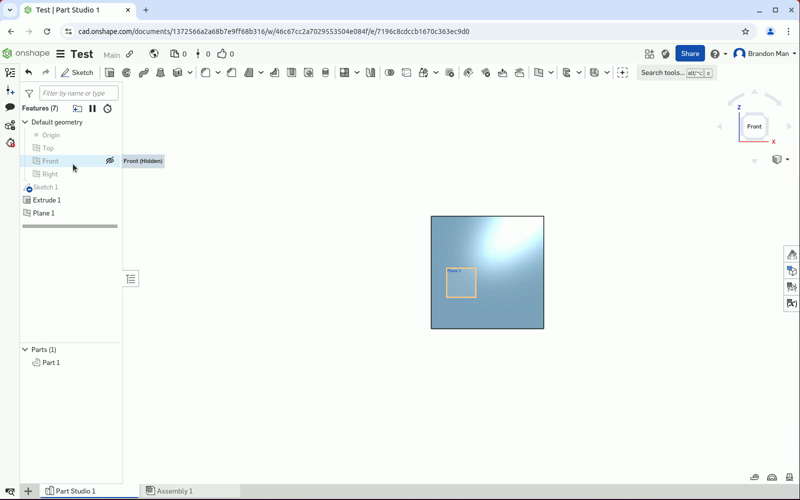
key(shift+s)
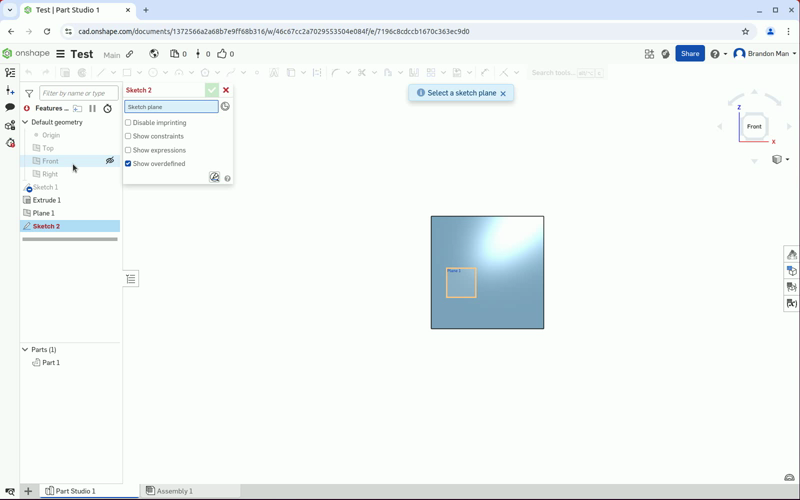
mouse_move(73, 215)
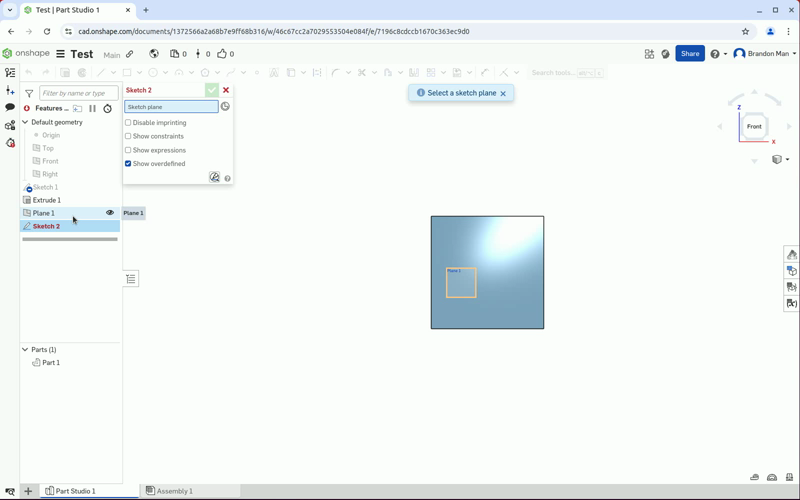
click(73, 215)
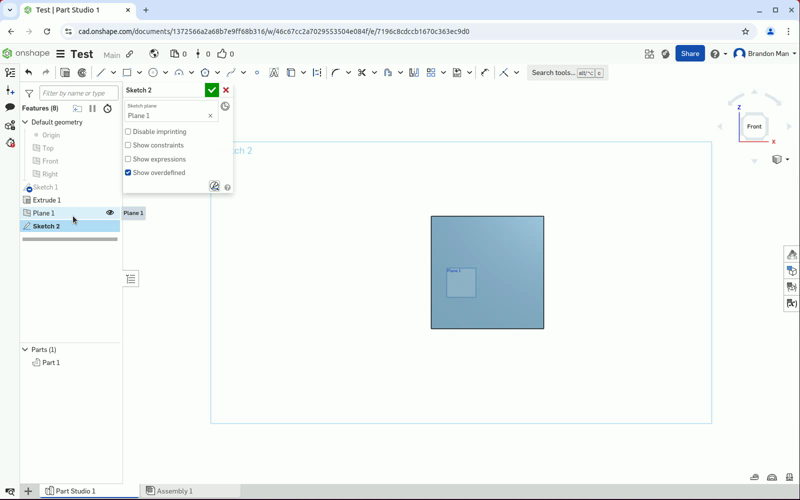
mouse_move(73, 352)
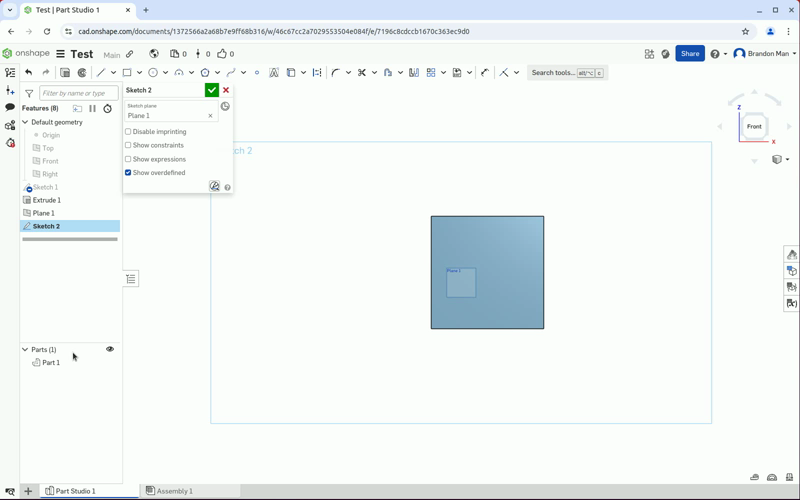
key(y)
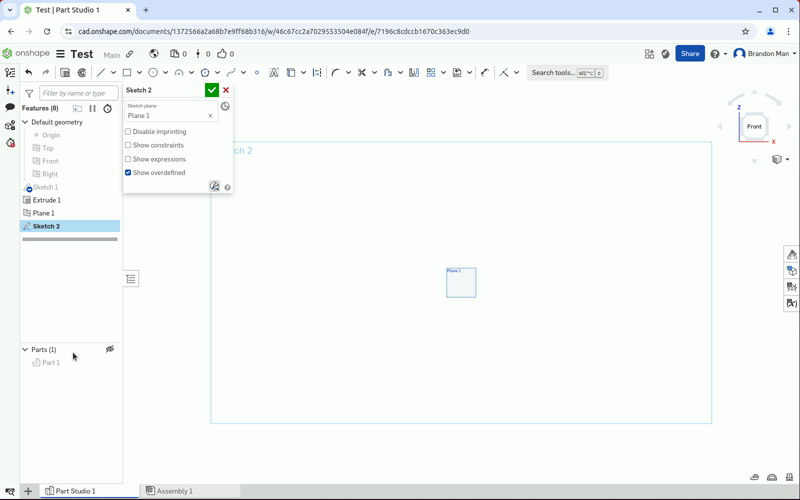
key(l)
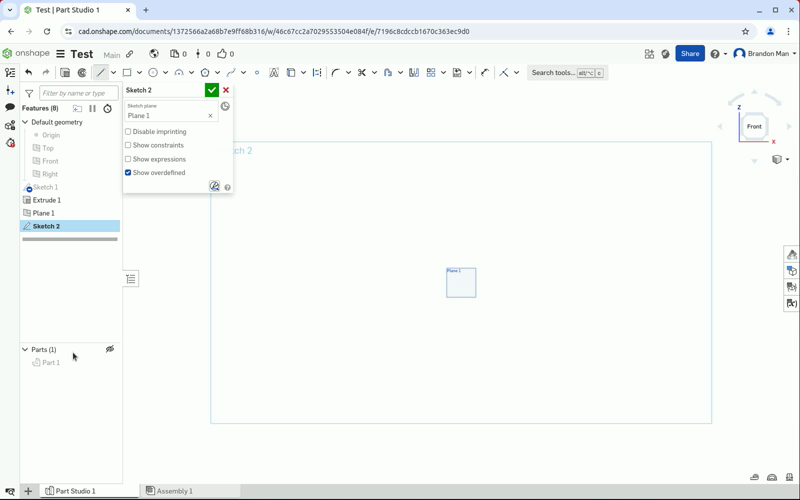
key_down(shift)
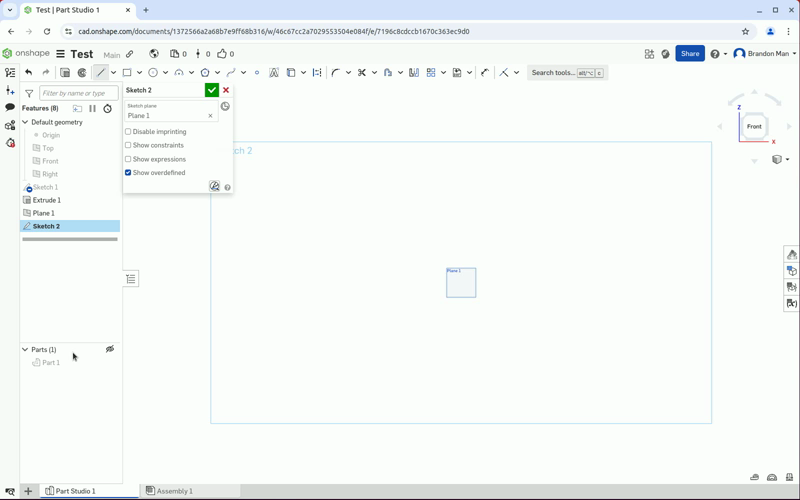
mouse_move(431, 272)
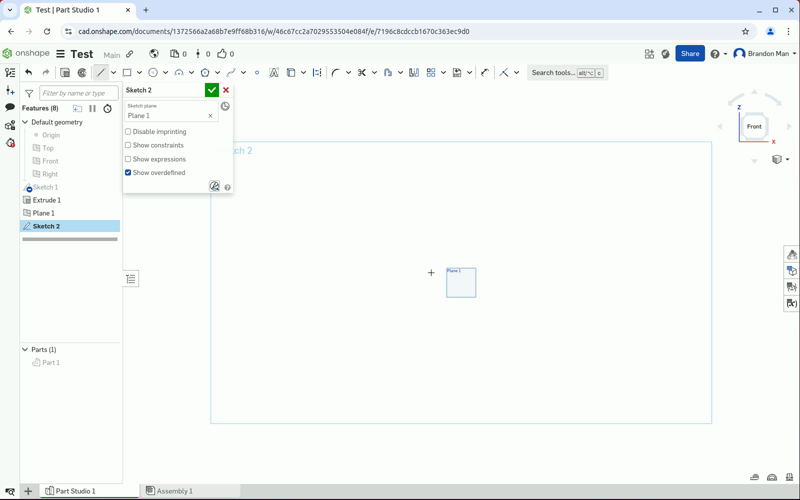
click(431, 272)
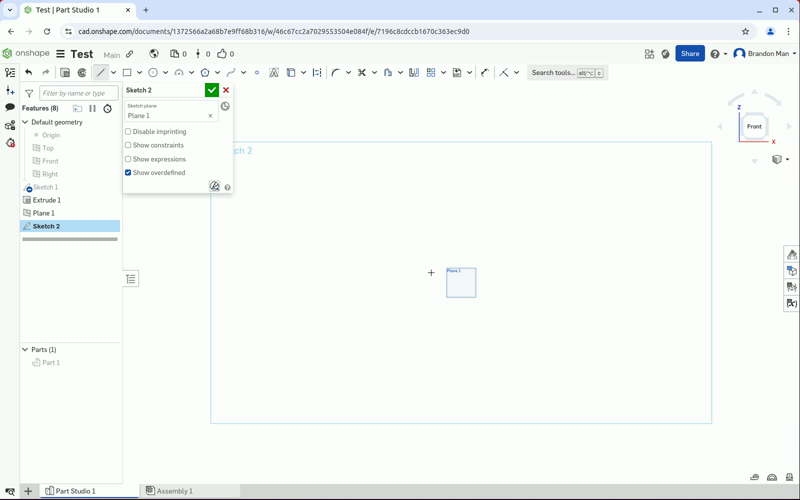
key_up(shift)
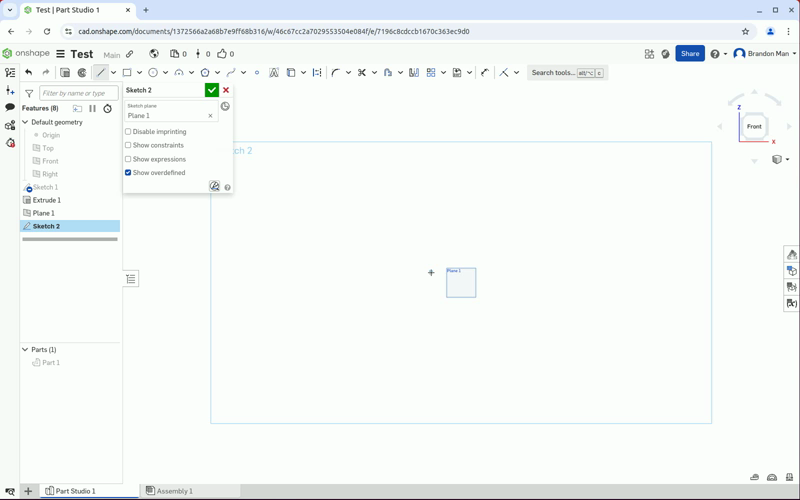
key_down(shift)
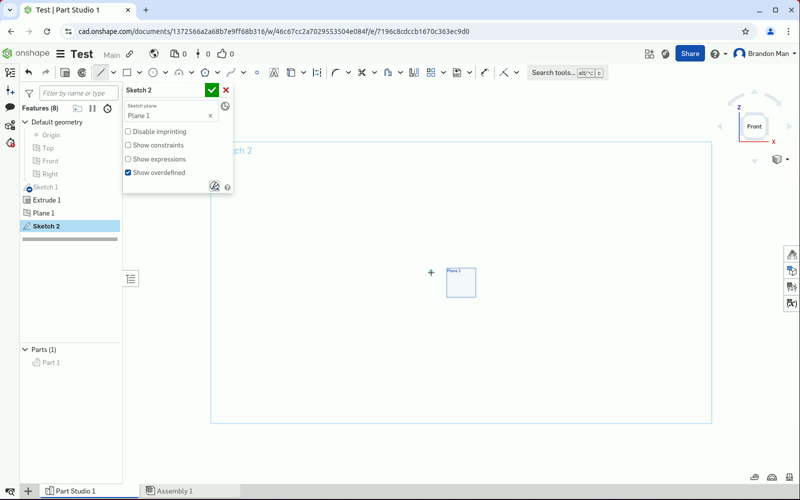
mouse_move(461, 272)
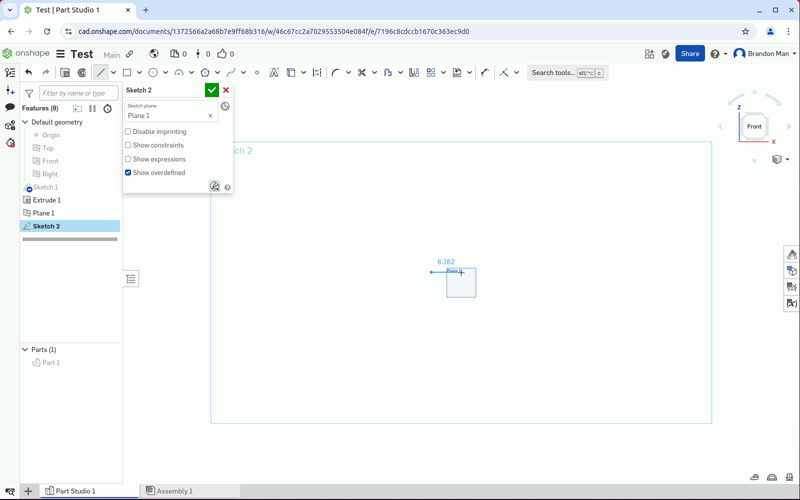
mouse_move(488, 272)
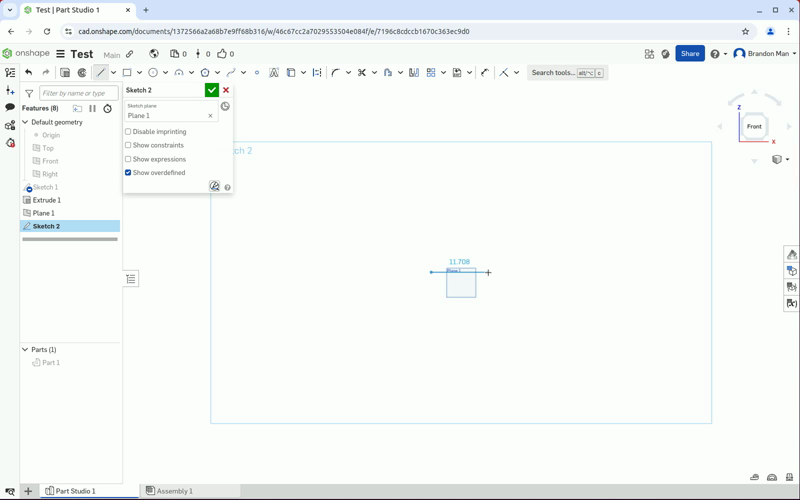
click(488, 272)
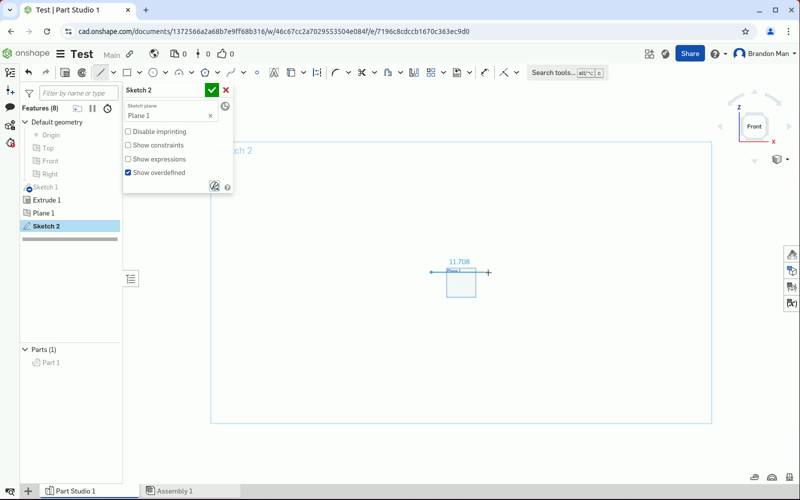
key_up(shift)
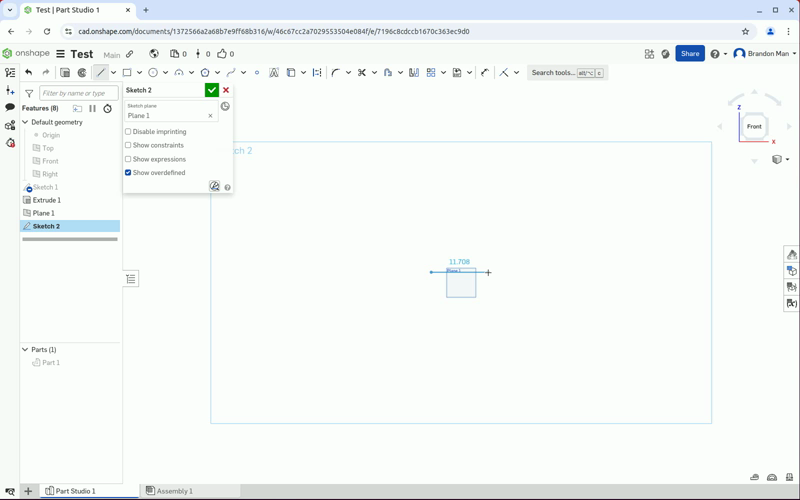
key_down(shift)
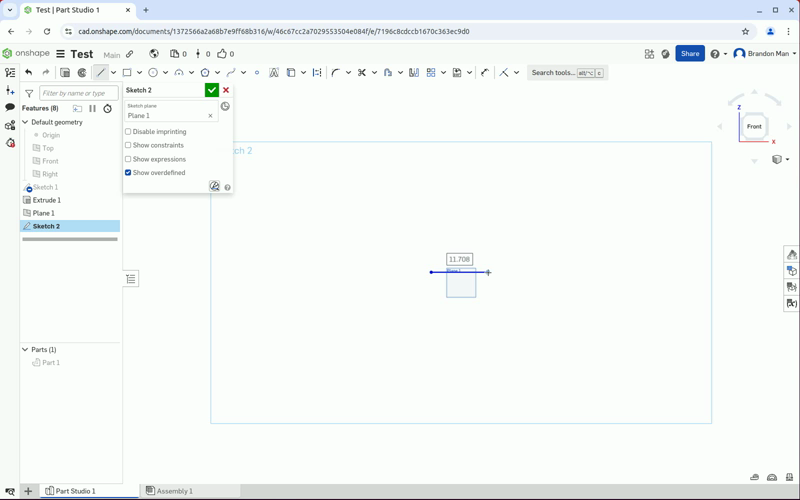
mouse_move(518, 272)
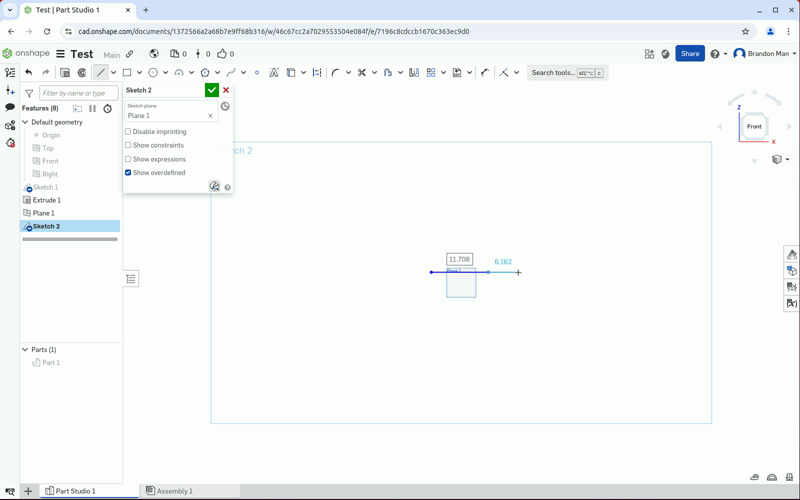
mouse_move(488, 215)
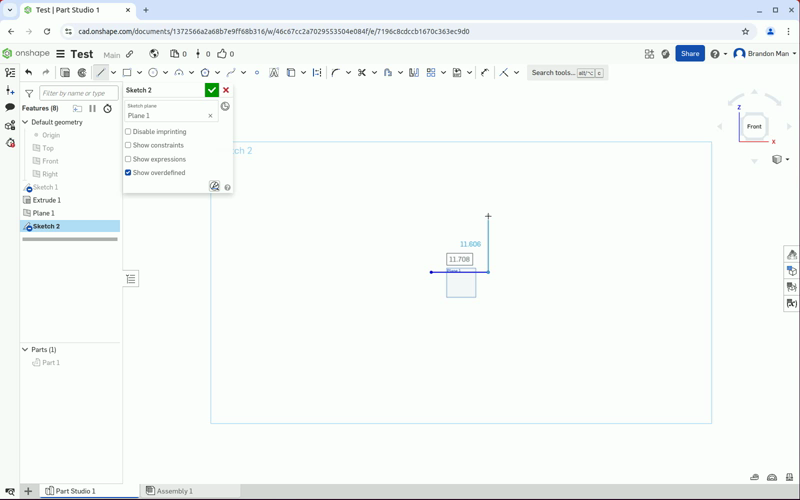
click(488, 215)
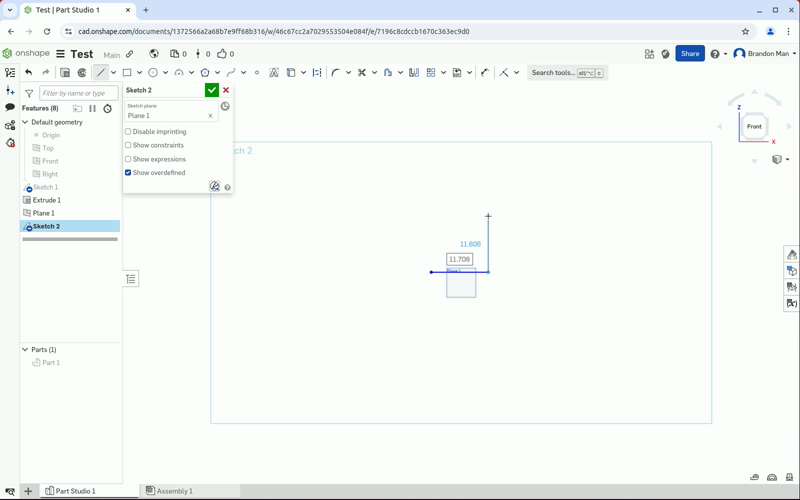
key_up(shift)
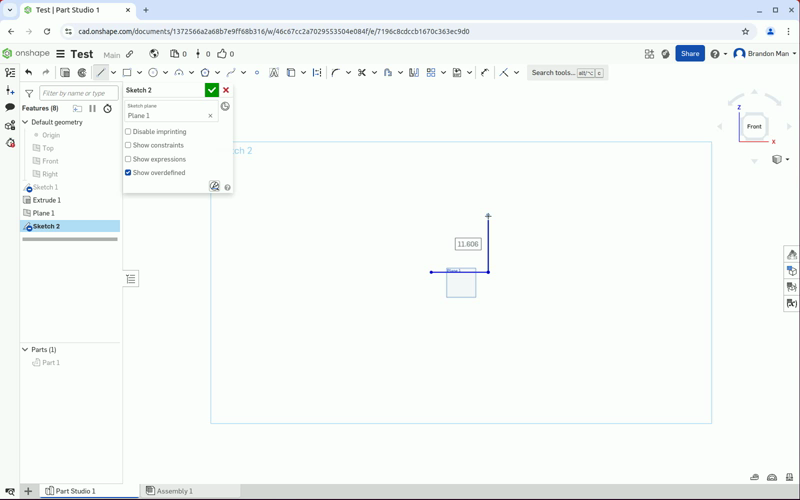
key_down(shift)
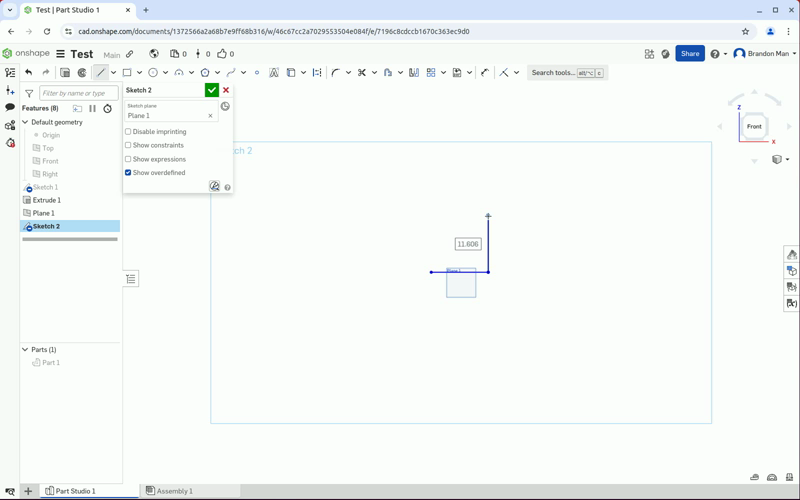
mouse_move(518, 215)
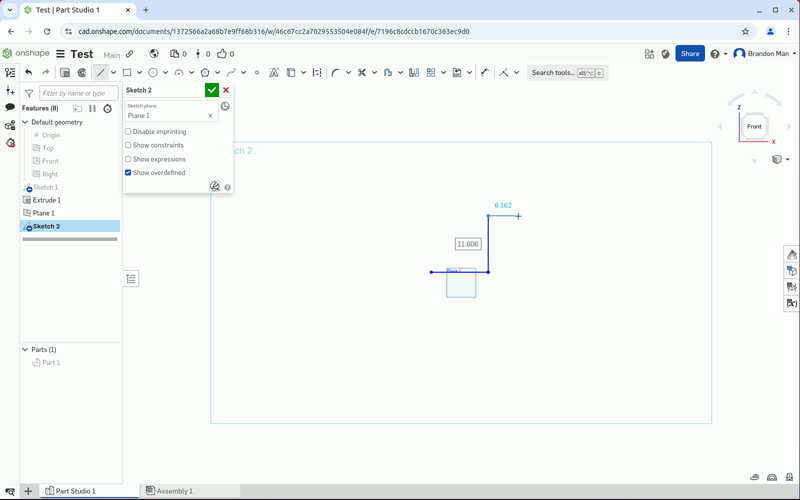
mouse_move(431, 215)
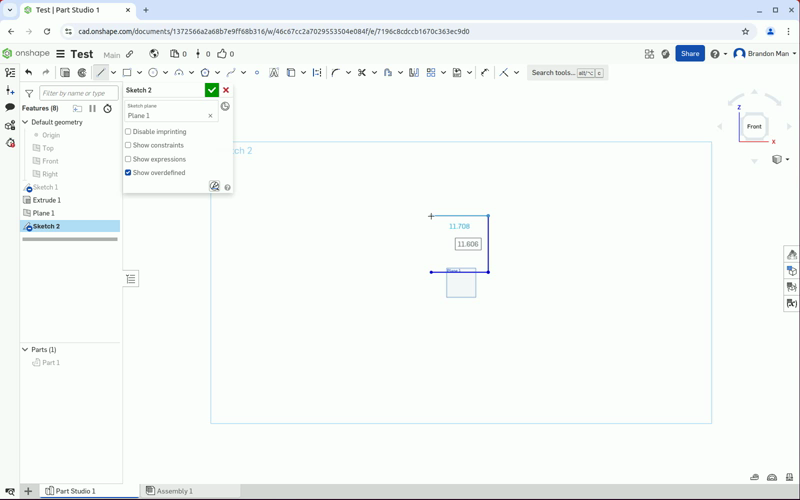
click(431, 215)
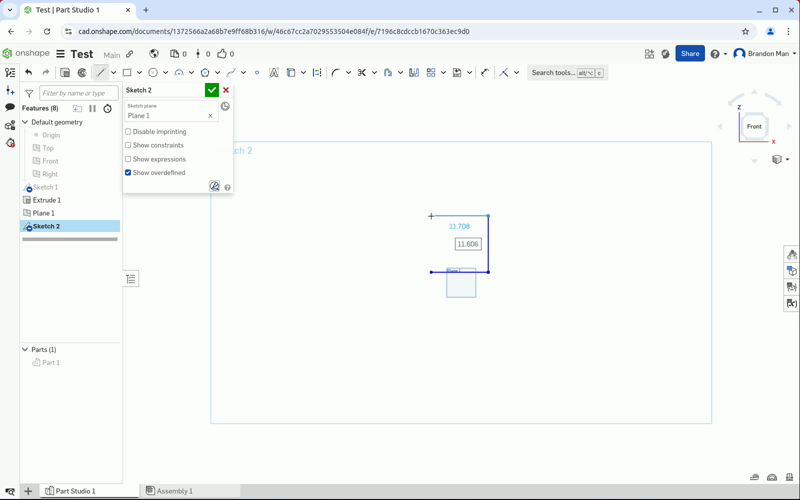
key_up(shift)
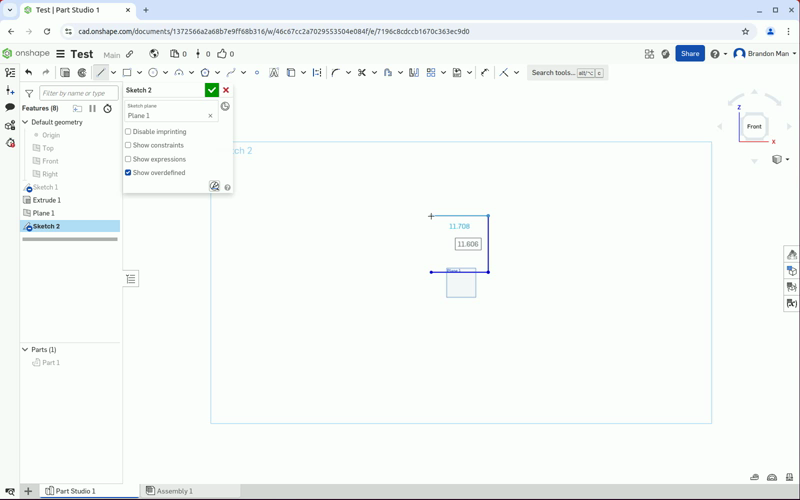
mouse_move(461, 215)
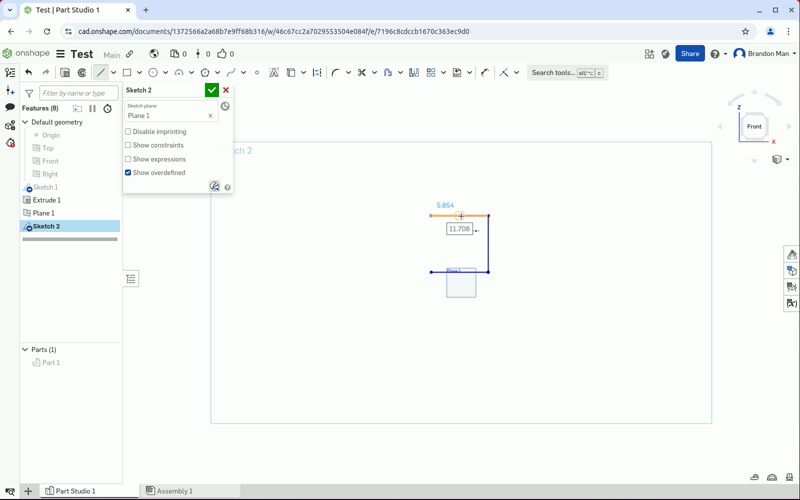
key_down(shift)
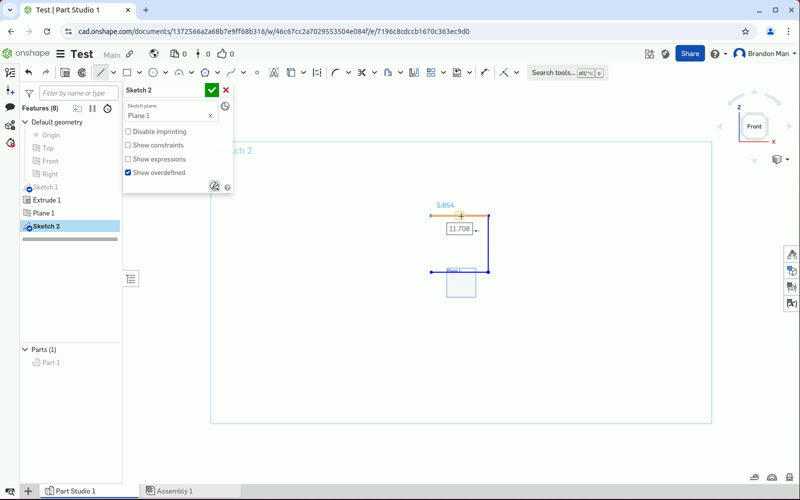
mouse_move(431, 272)
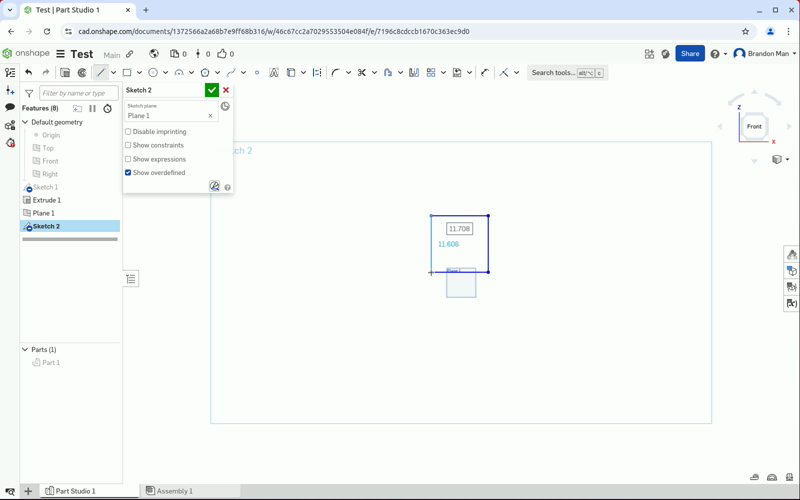
key_up(shift)
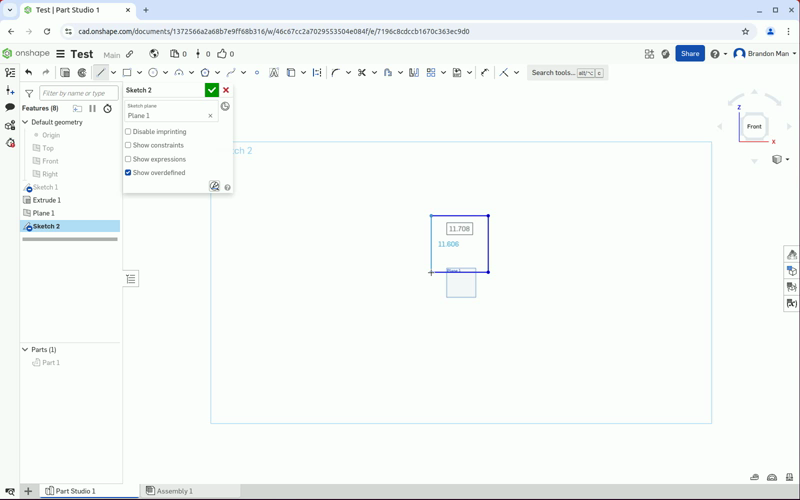
click(431, 272)
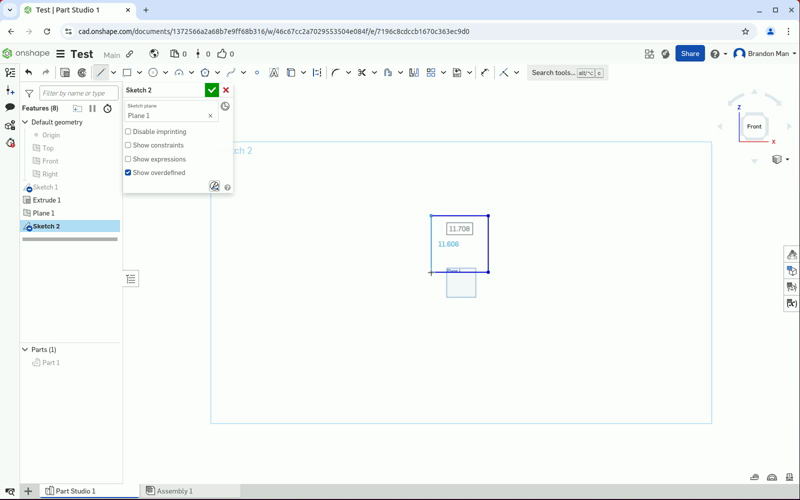
key(esc)
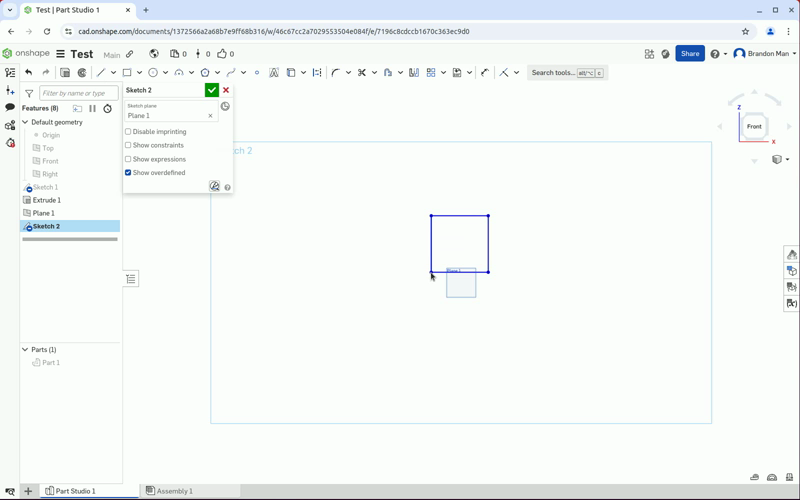
mouse_move(453, 244)
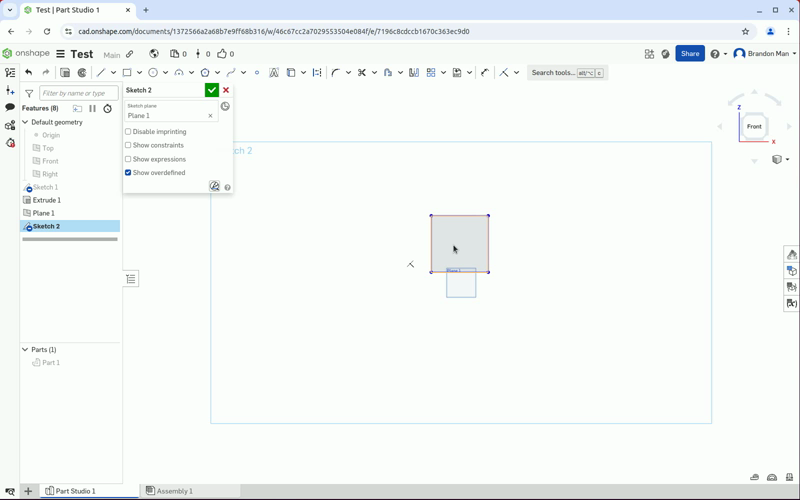
click(453, 244)
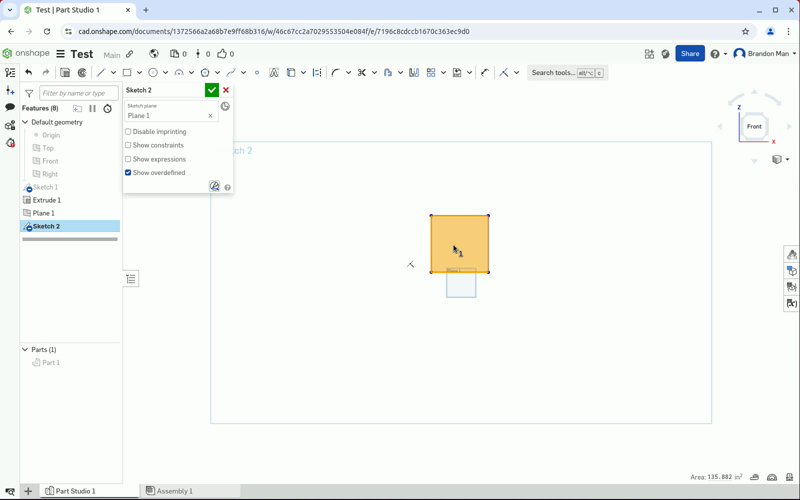
mouse_move(73, 352)
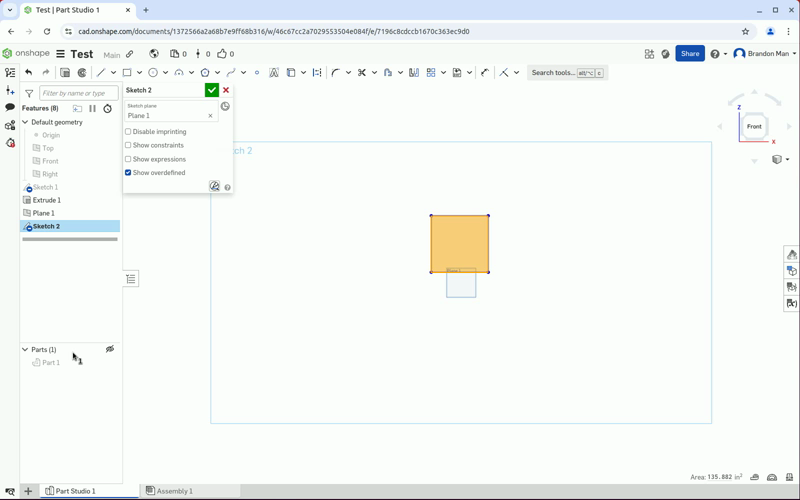
key(shift+y)
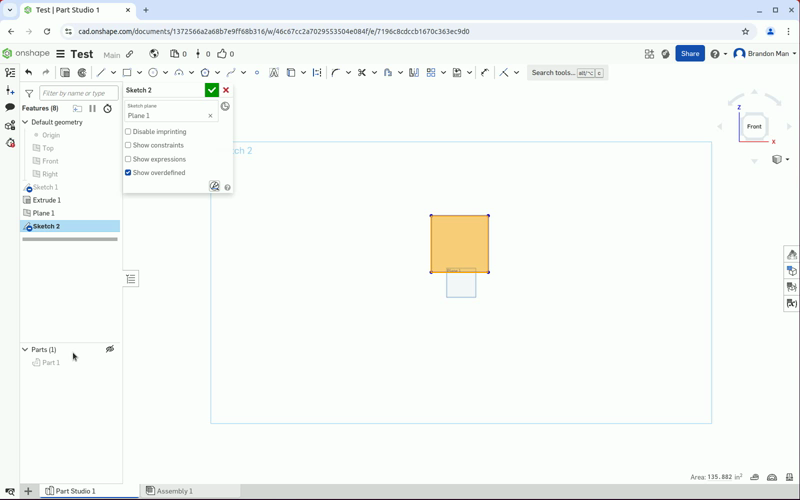
key(shift+e)
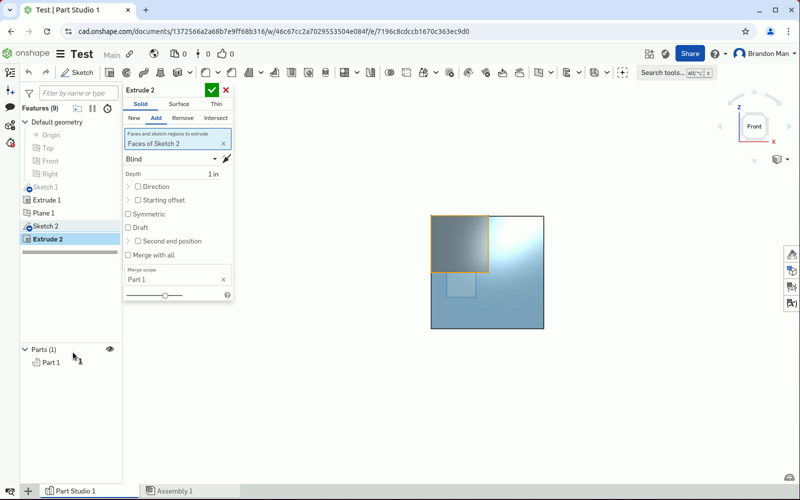
mouse_move(143, 106)
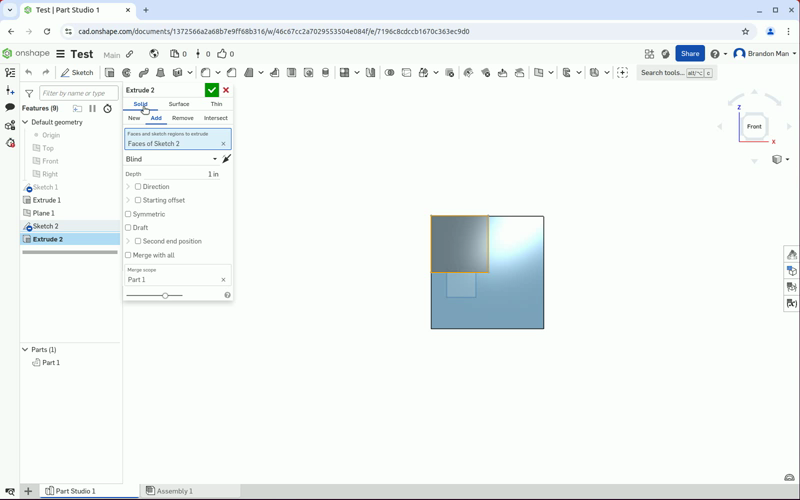
click(143, 106)
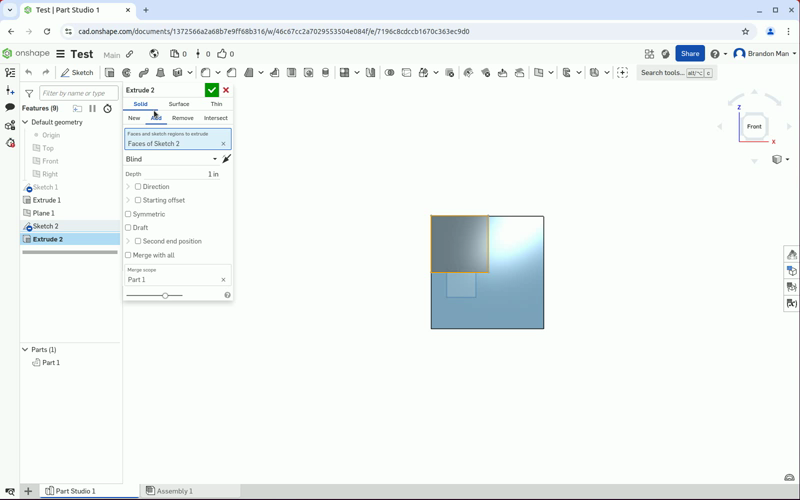
mouse_move(186, 120)
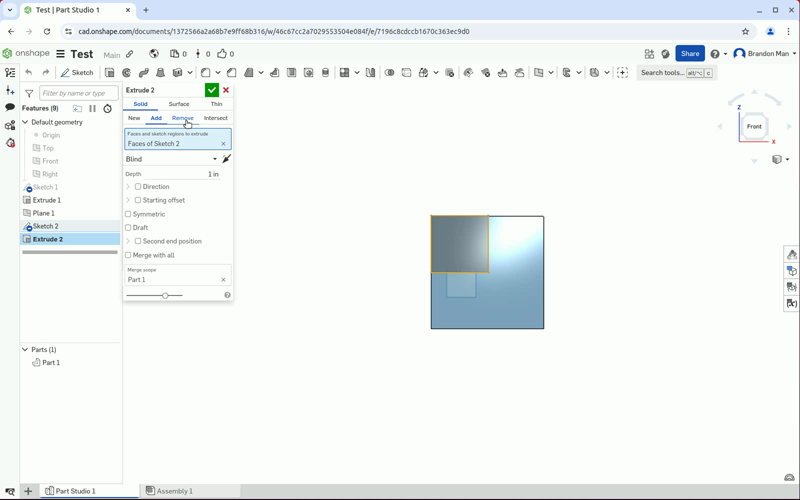
click(186, 120)
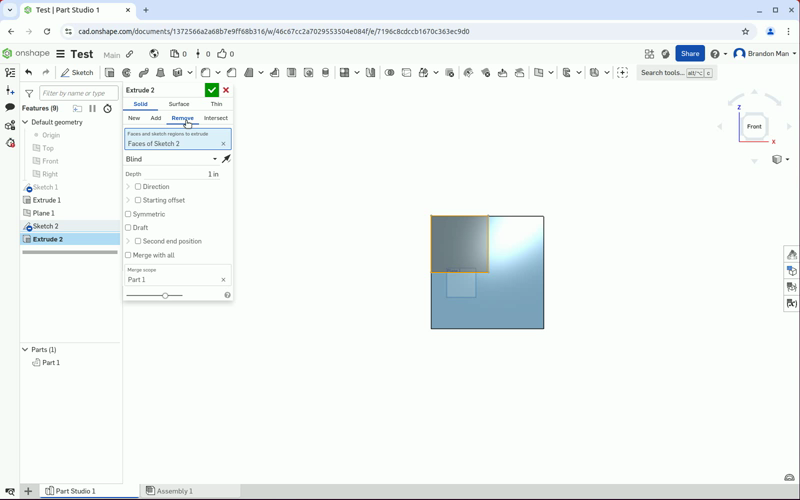
key(tab, 4)
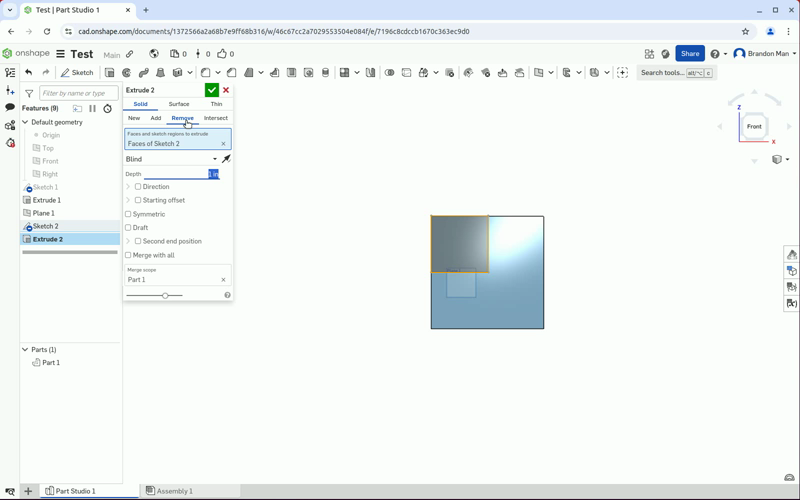
text(11.554)
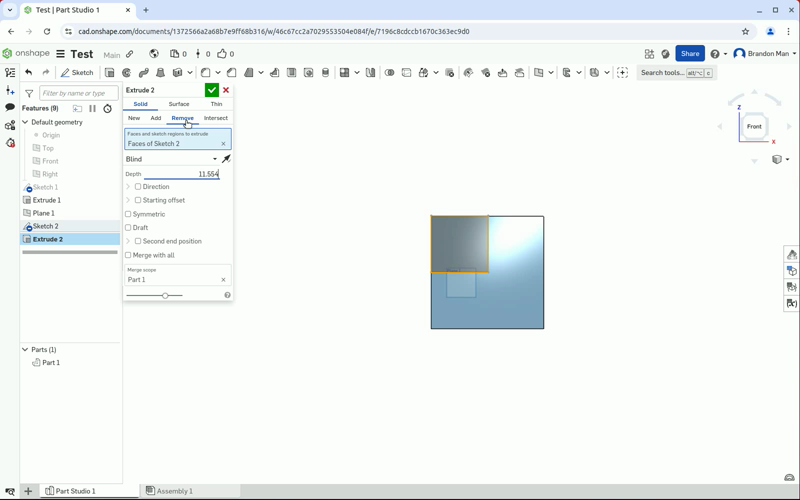
key(tab, 6)
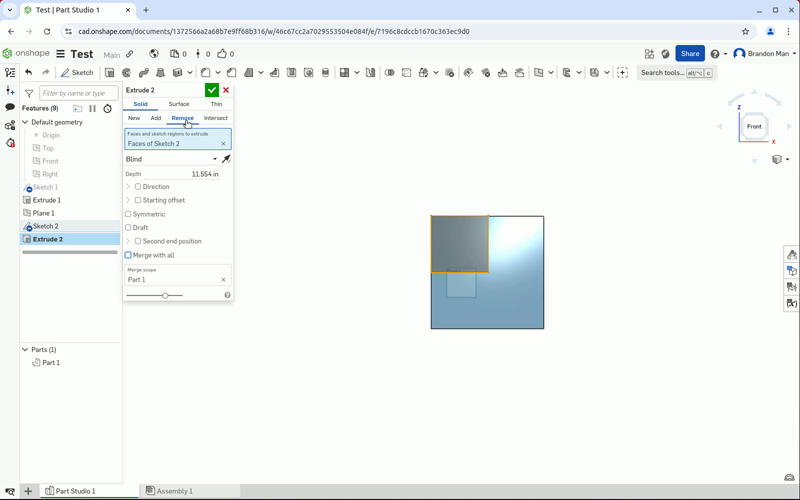
key(space)
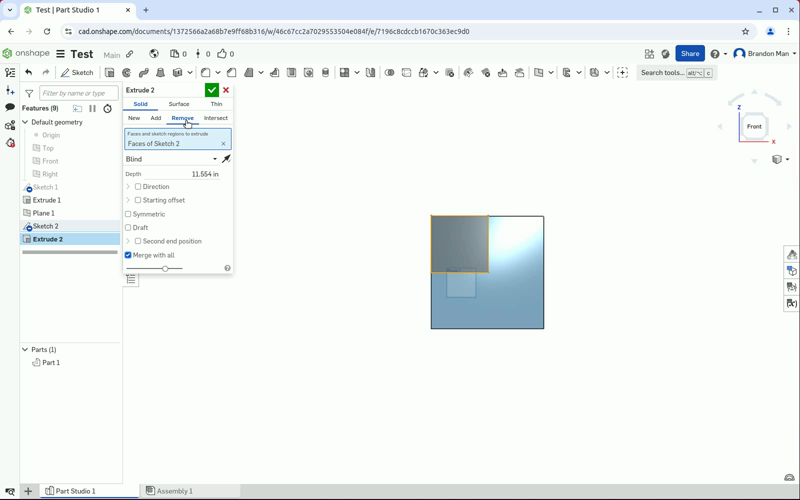
key(enter)
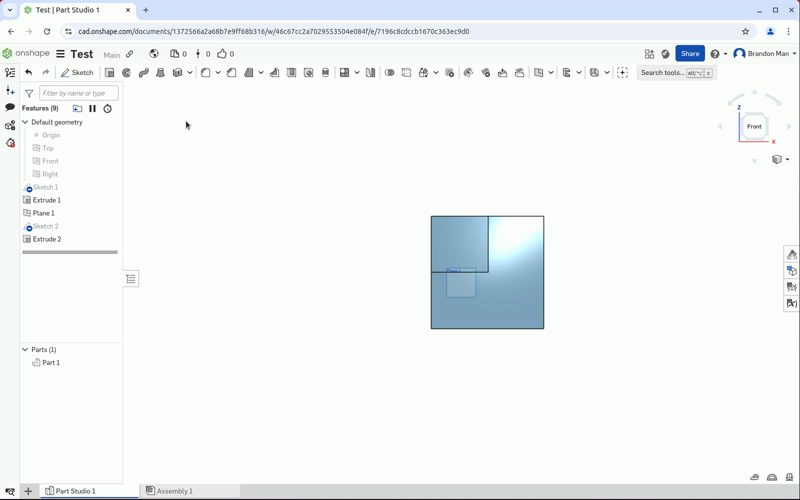
key(shift+h)
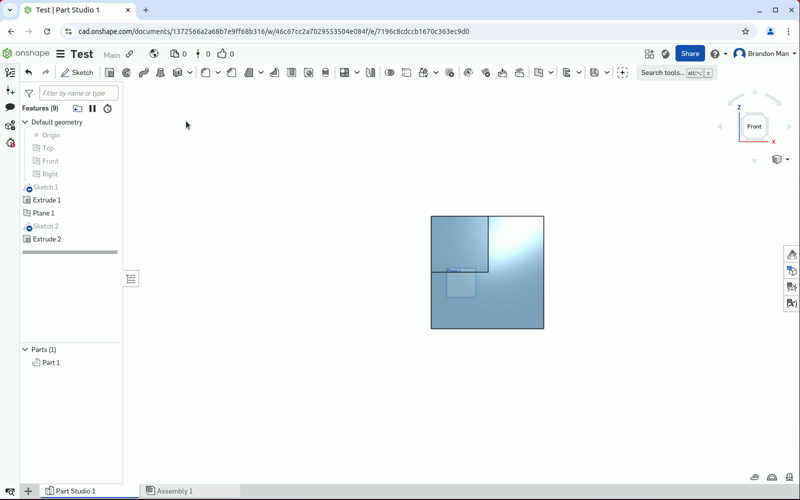
key(shift+h)
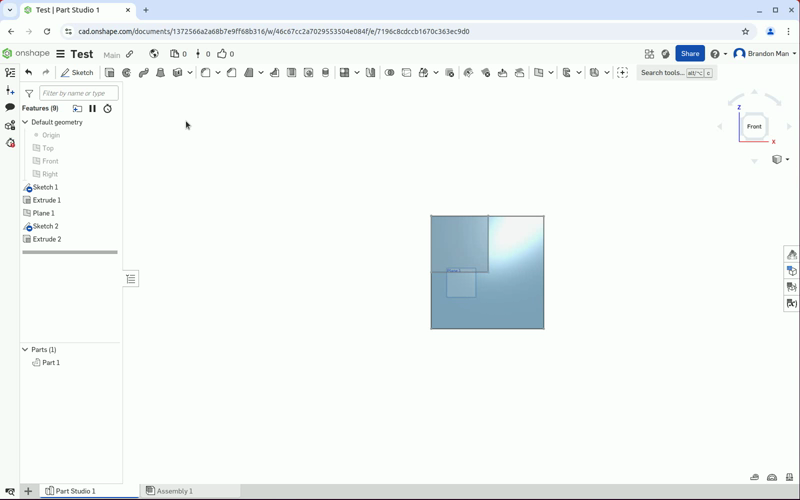
key(shift+7)
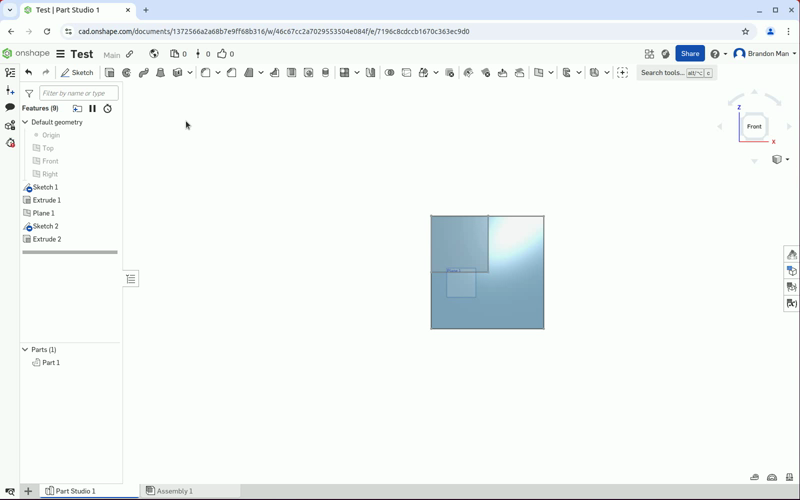
key(left, 2)
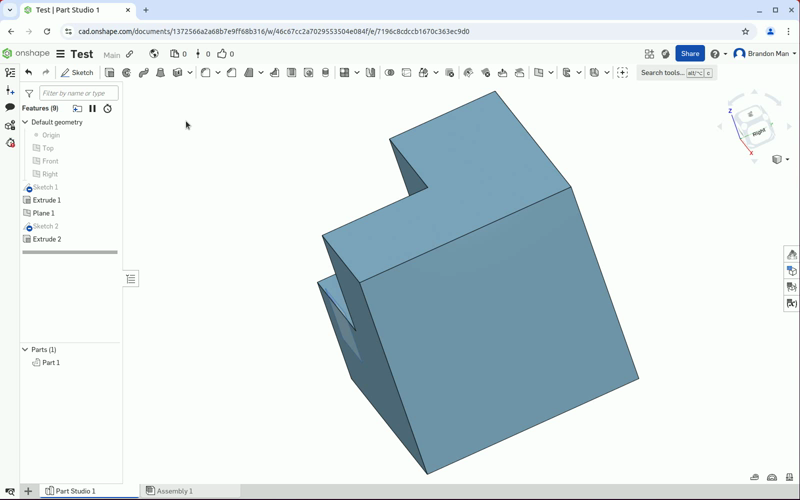
key(down, 2)
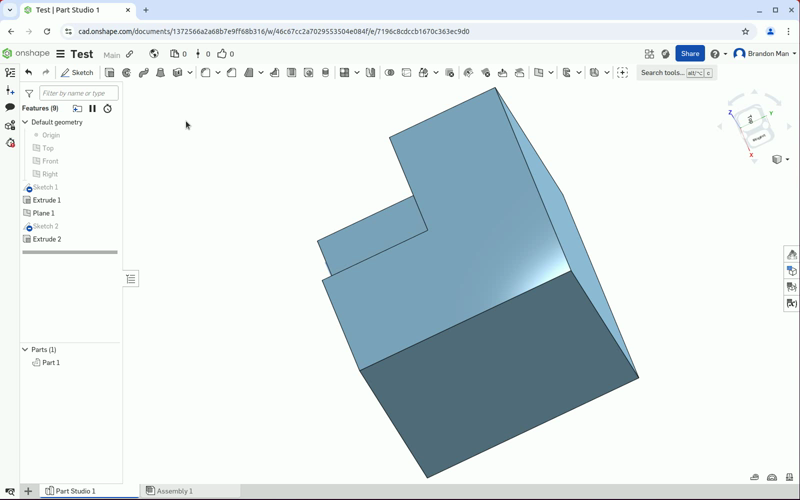
key(up, 2)
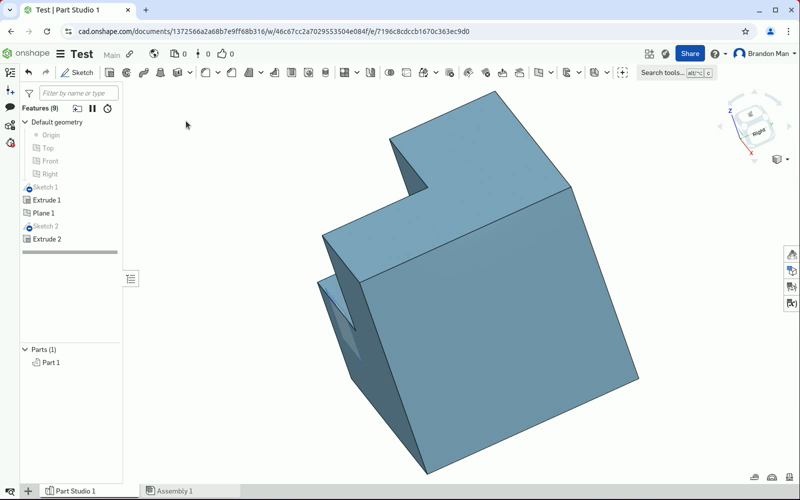
key(right, 2)
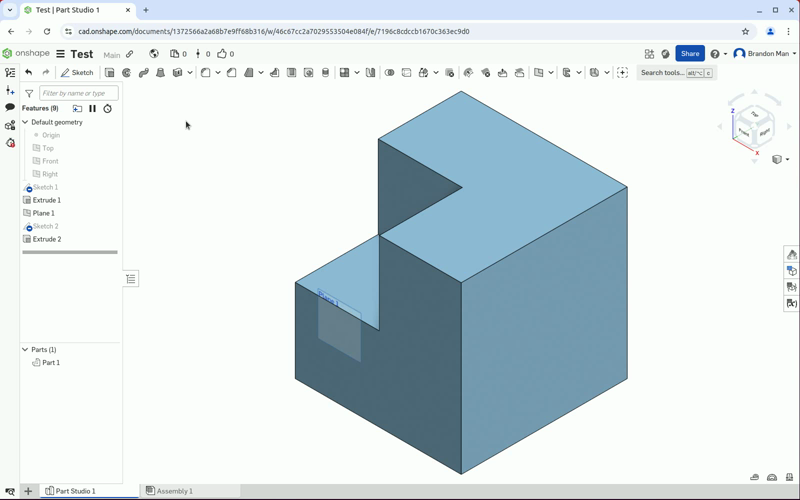
mouse_move(73, 189)
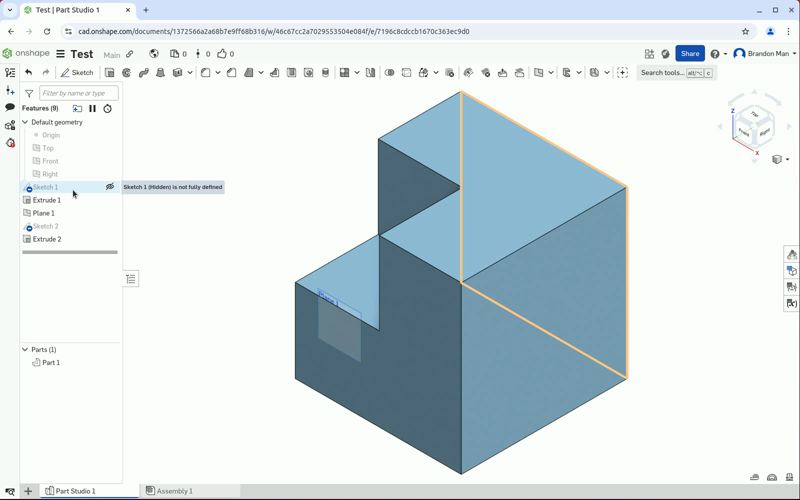
click(73, 189)